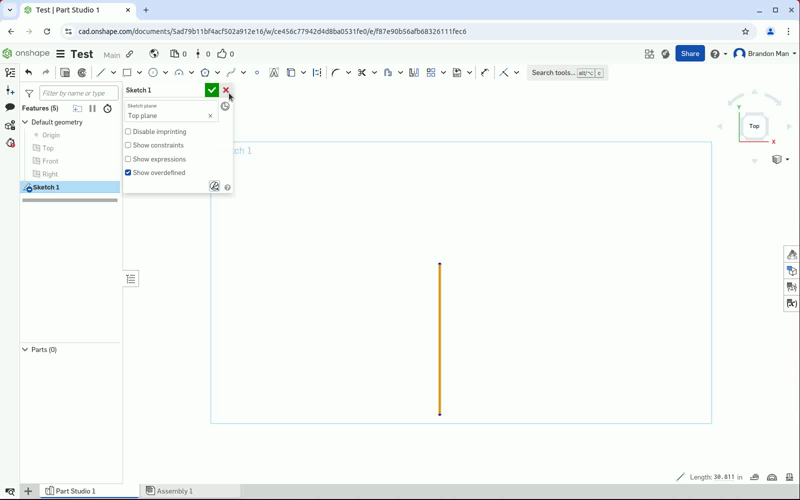
key(shift+h)
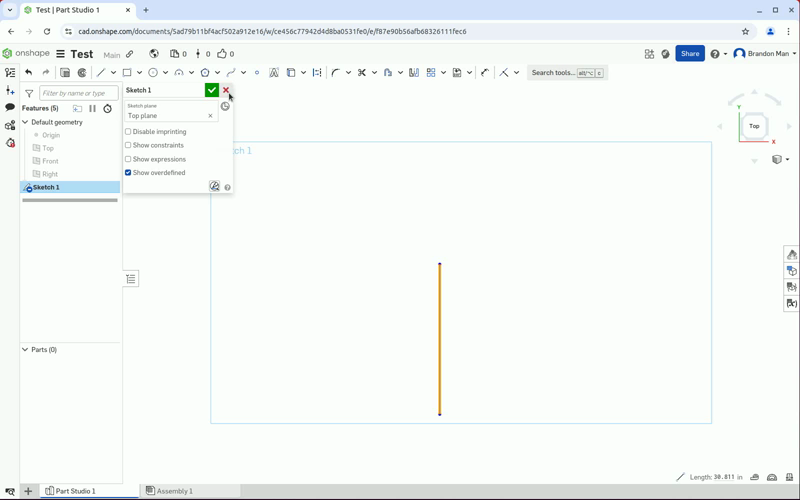
key(shift+s)
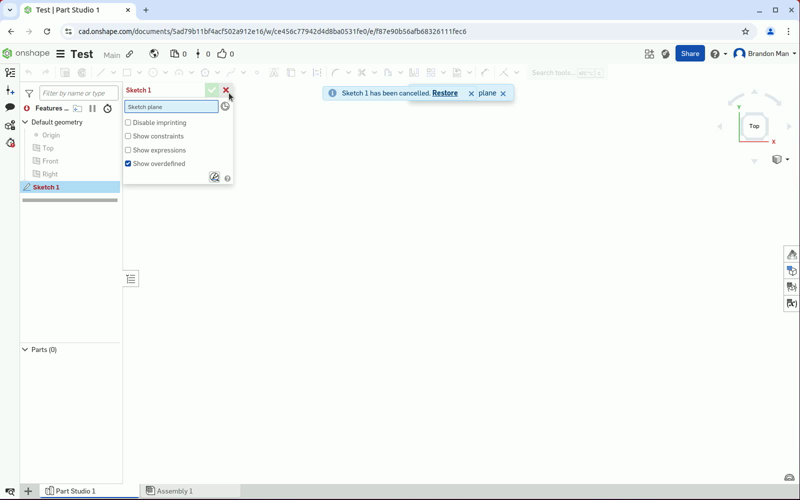
mouse_move(73, 150)
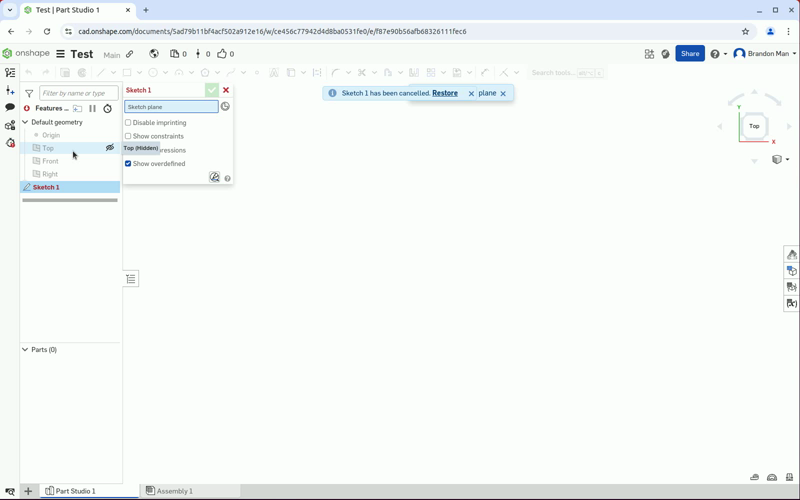
click(73, 150)
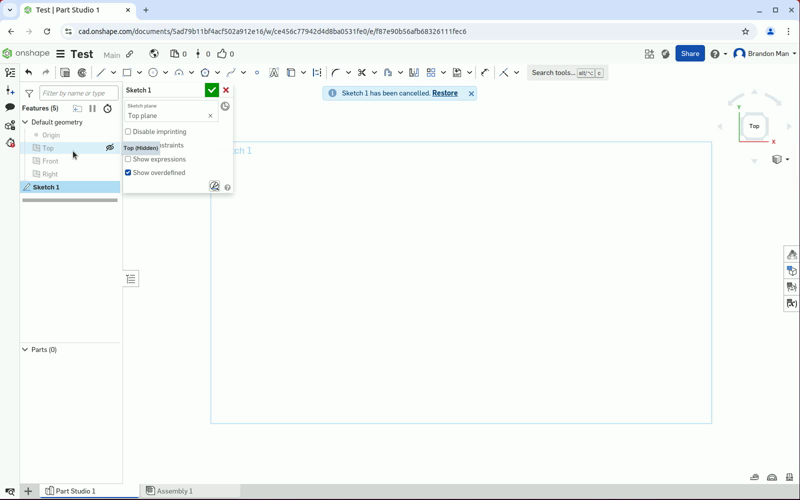
mouse_move(73, 352)
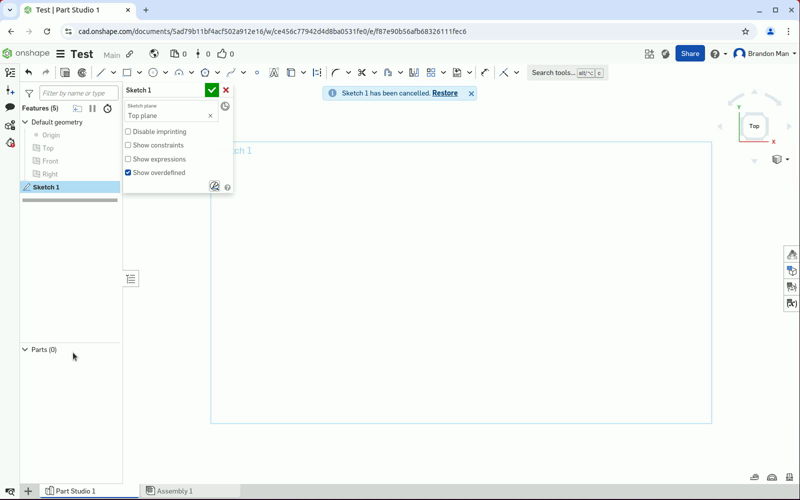
key(y)
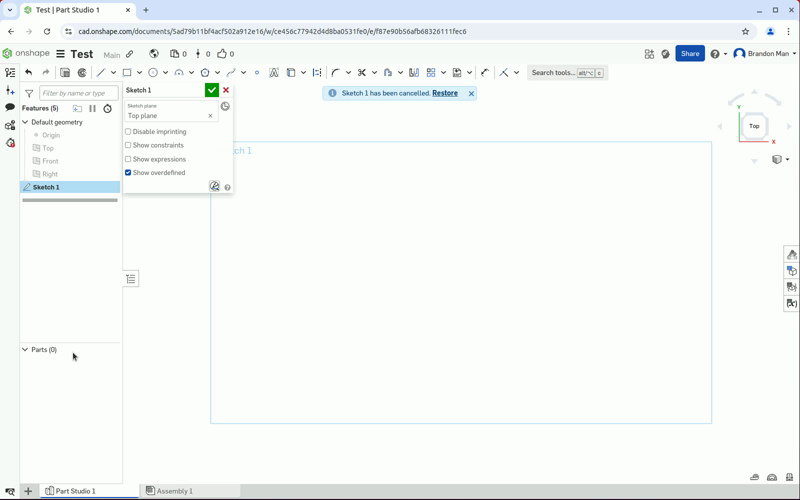
key(l)
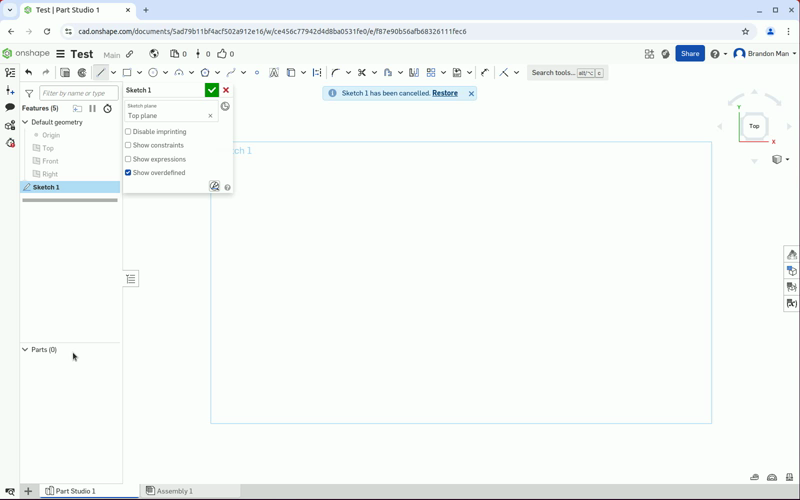
key_down(shift)
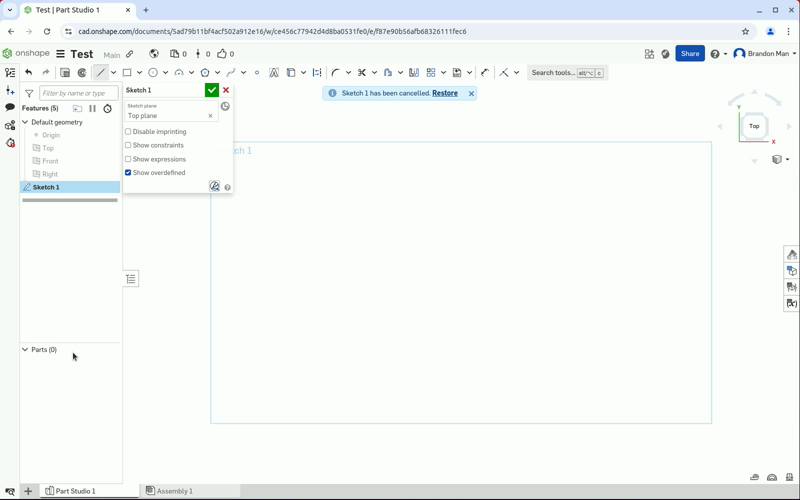
mouse_move(423, 395)
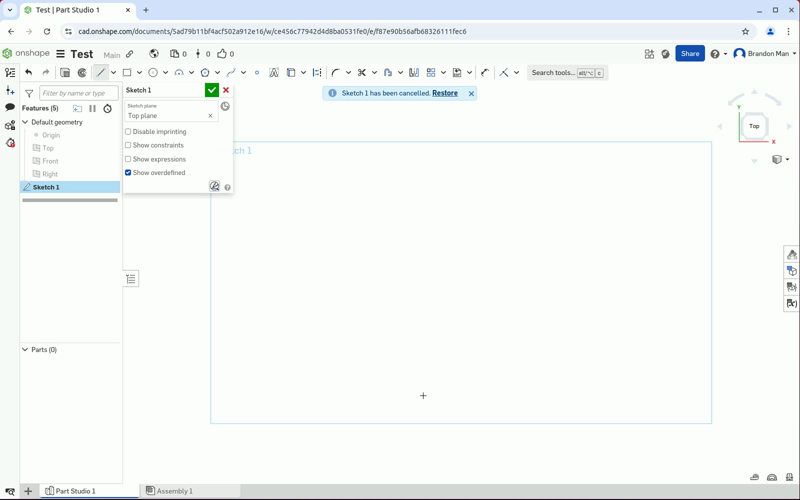
click(423, 395)
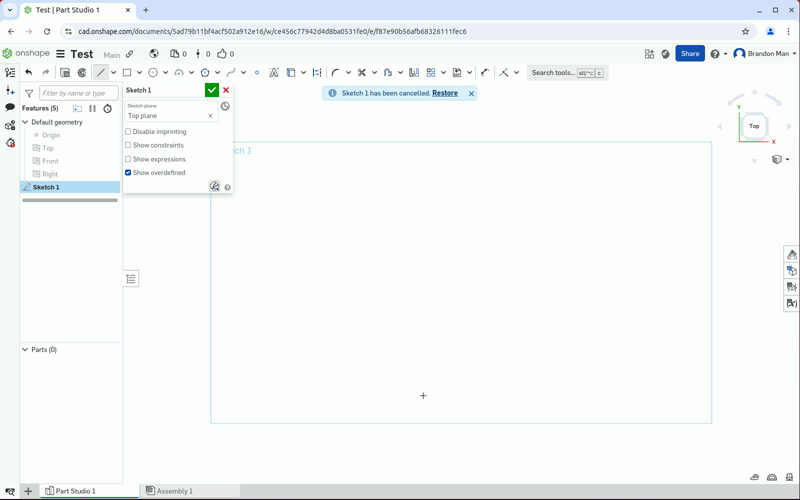
key_up(shift)
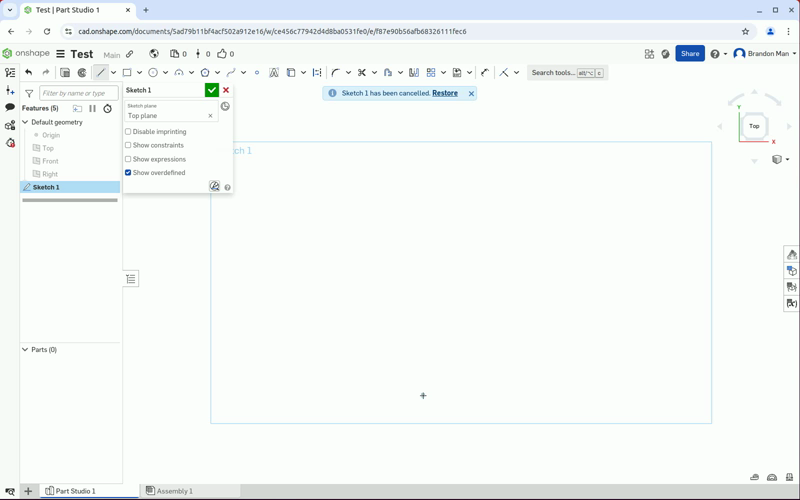
key_down(shift)
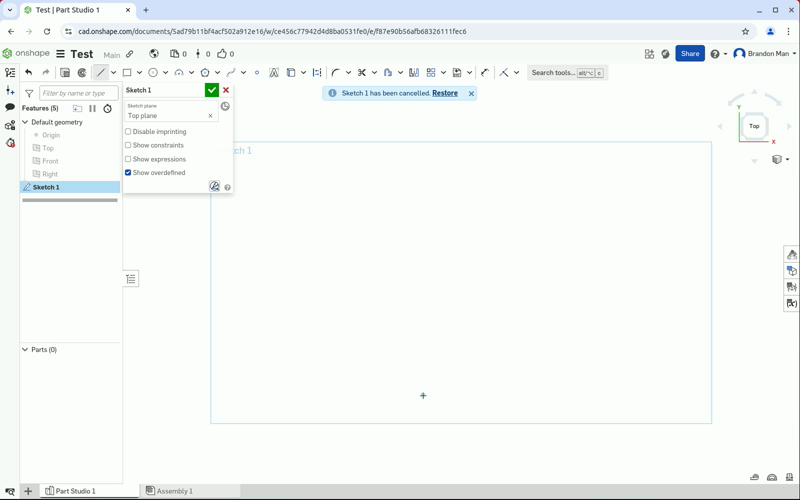
mouse_move(522, 395)
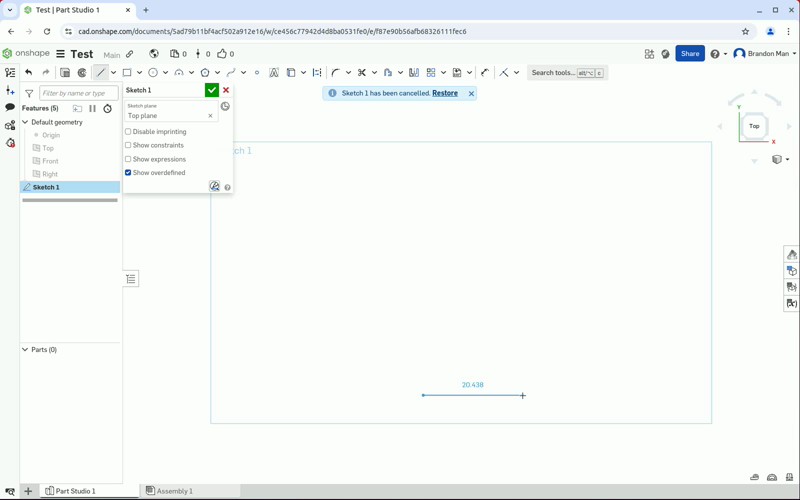
click(522, 395)
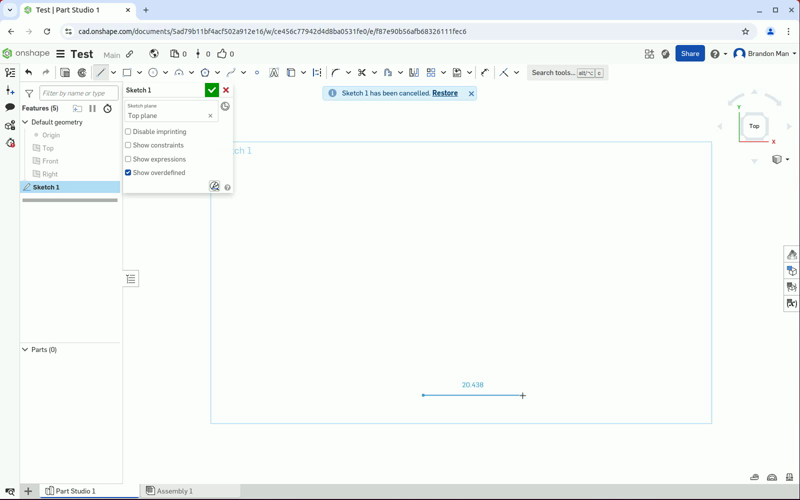
key_up(shift)
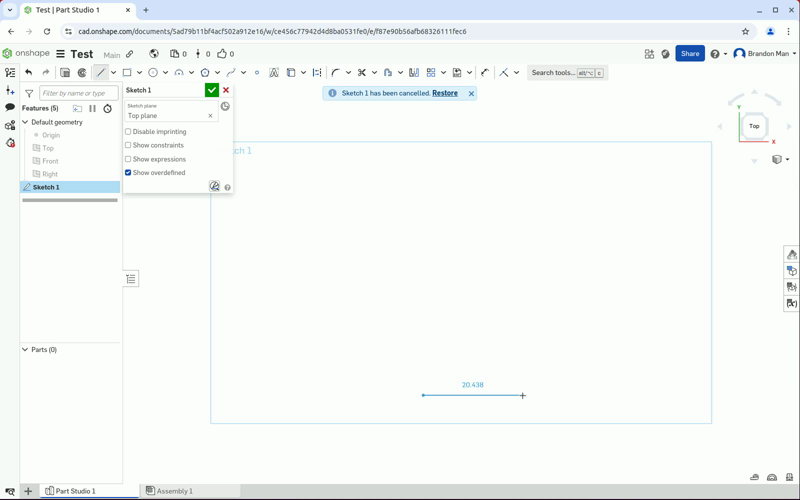
key_down(shift)
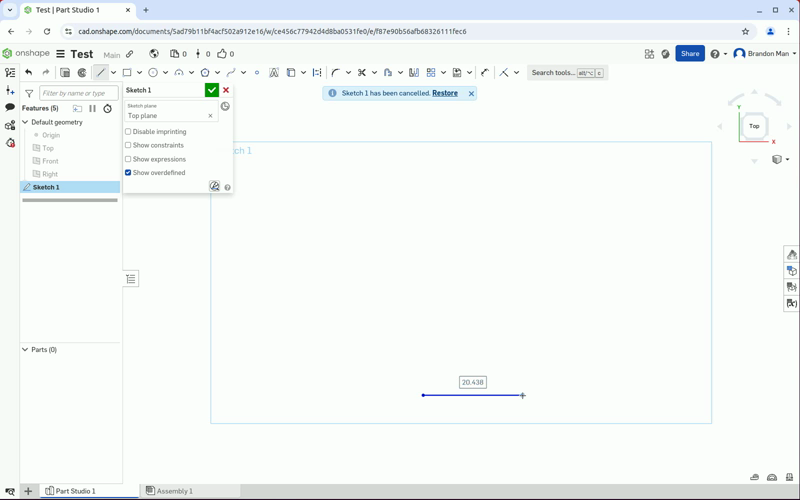
mouse_move(522, 261)
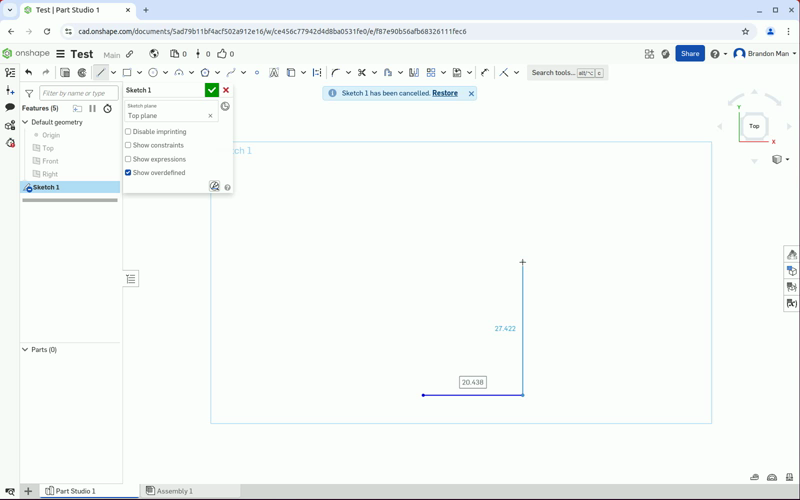
click(522, 261)
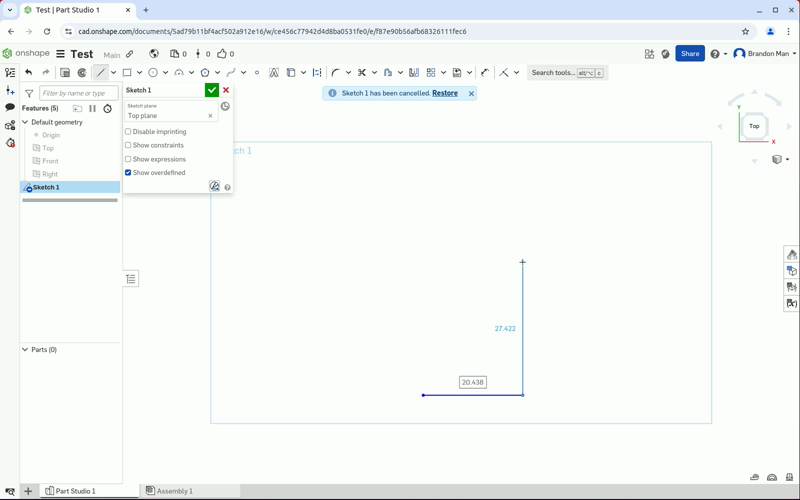
key_up(shift)
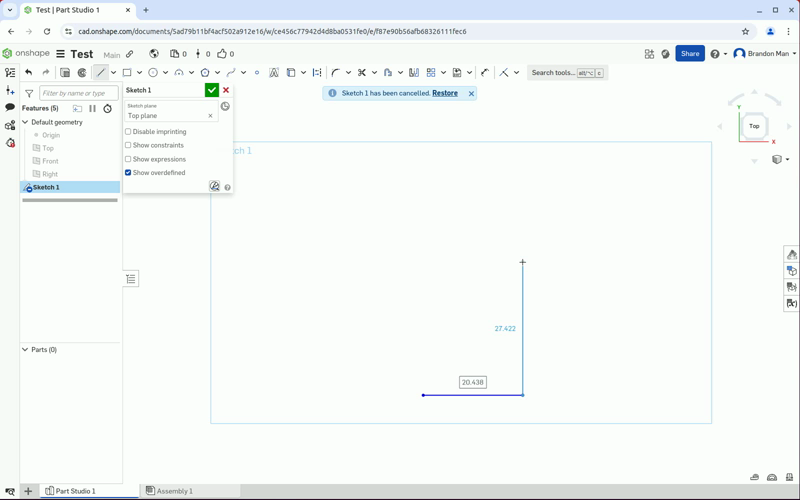
key_down(shift)
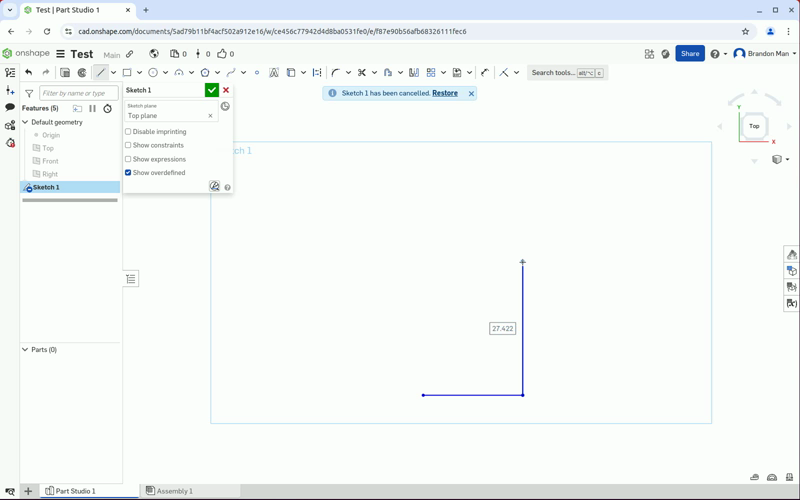
mouse_move(423, 261)
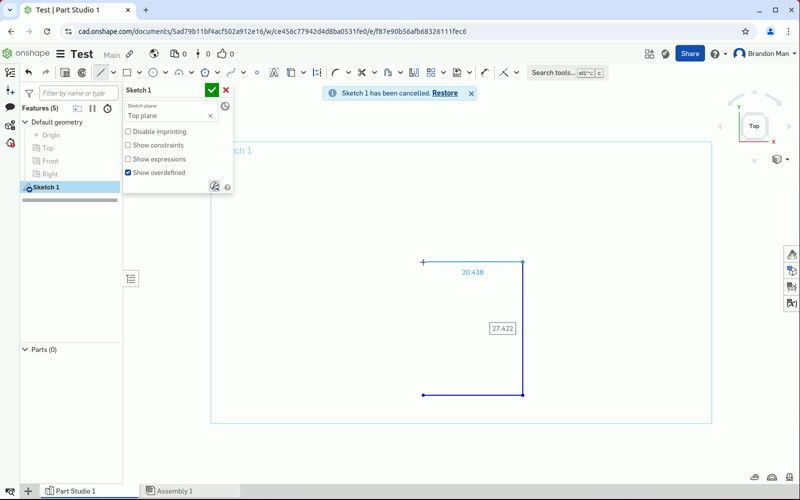
click(423, 261)
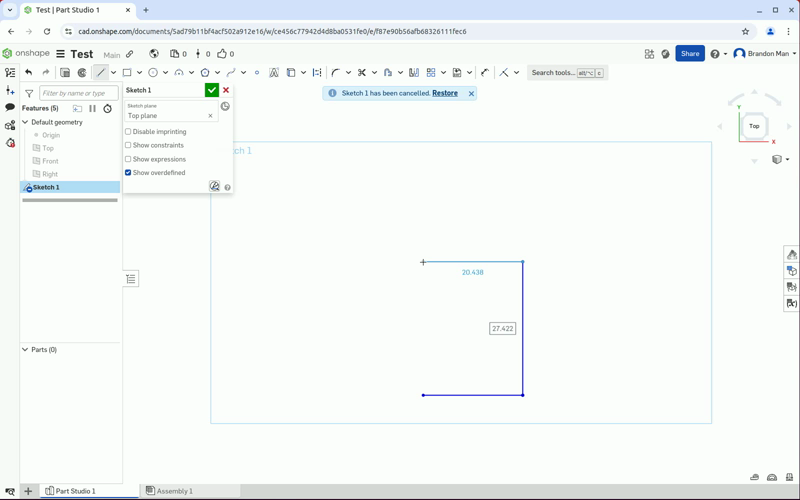
key_up(shift)
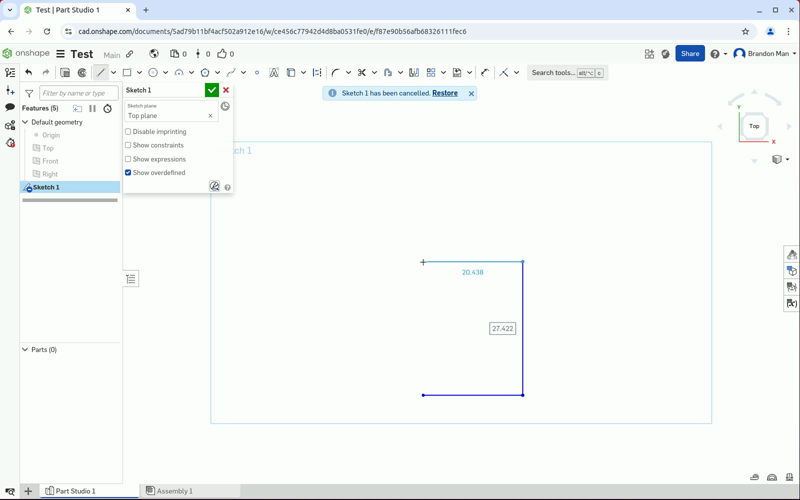
key_down(shift)
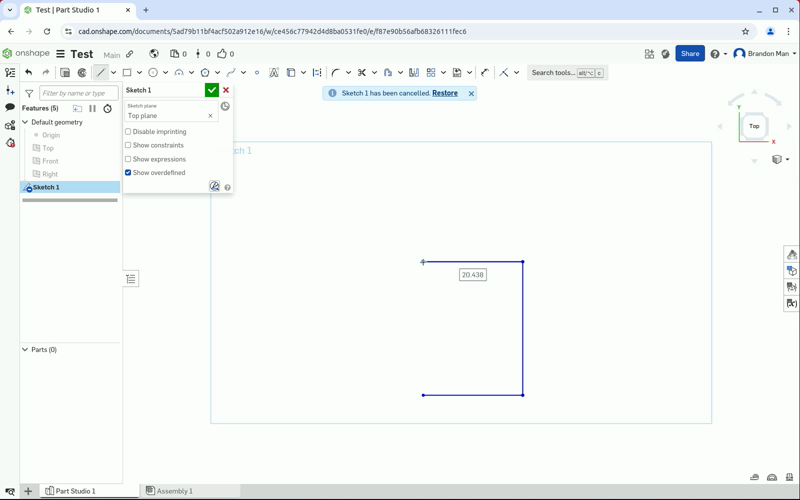
mouse_move(423, 395)
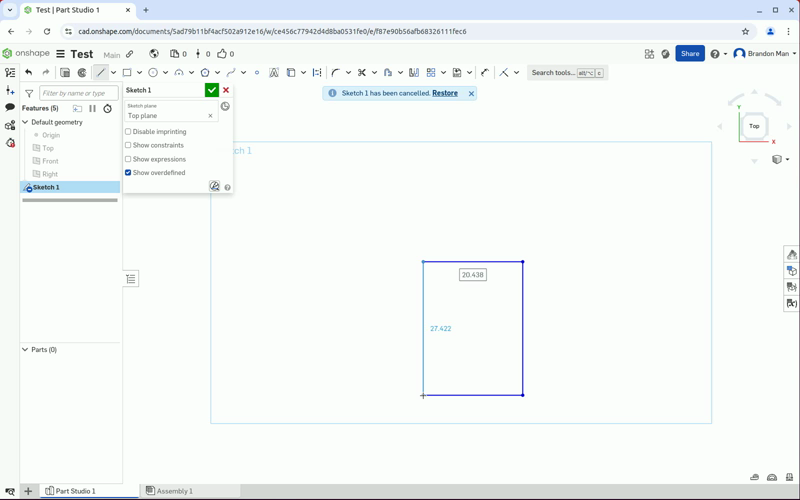
key_up(shift)
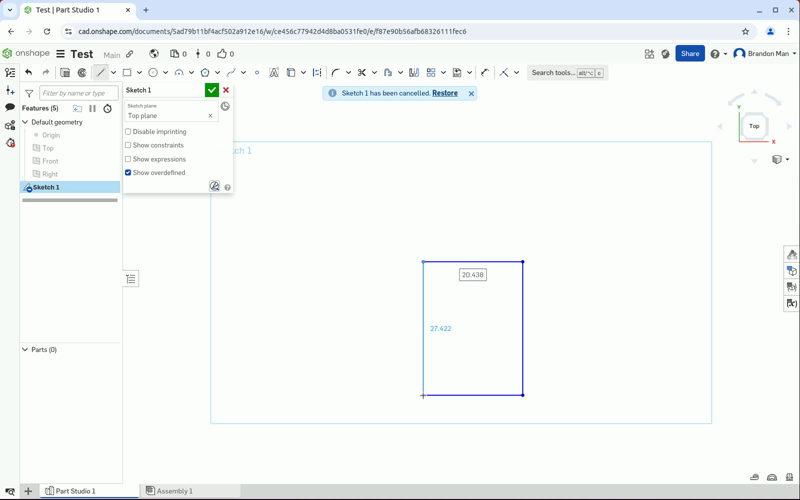
click(423, 395)
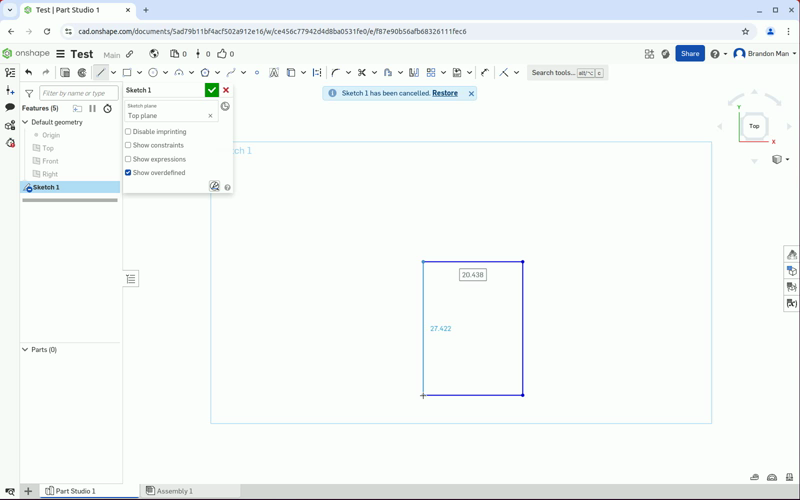
key(esc)
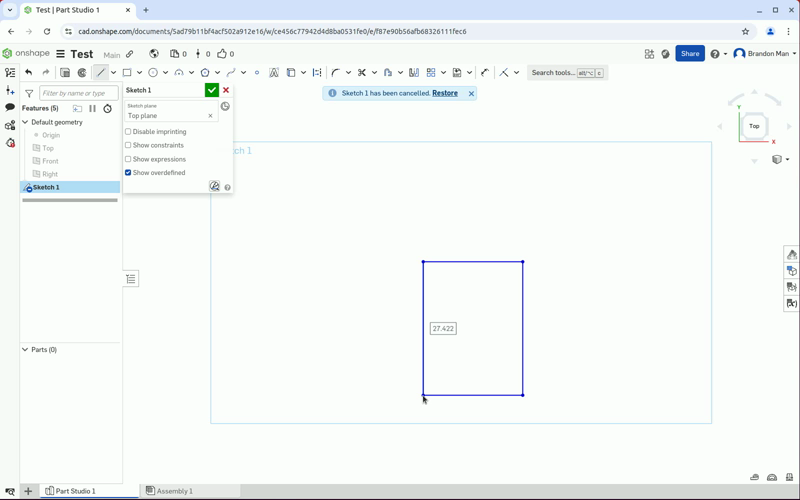
mouse_move(513, 348)
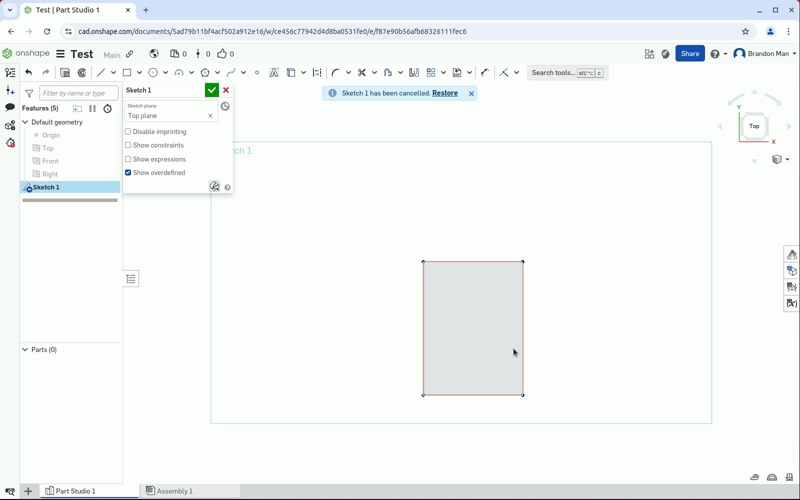
click(513, 348)
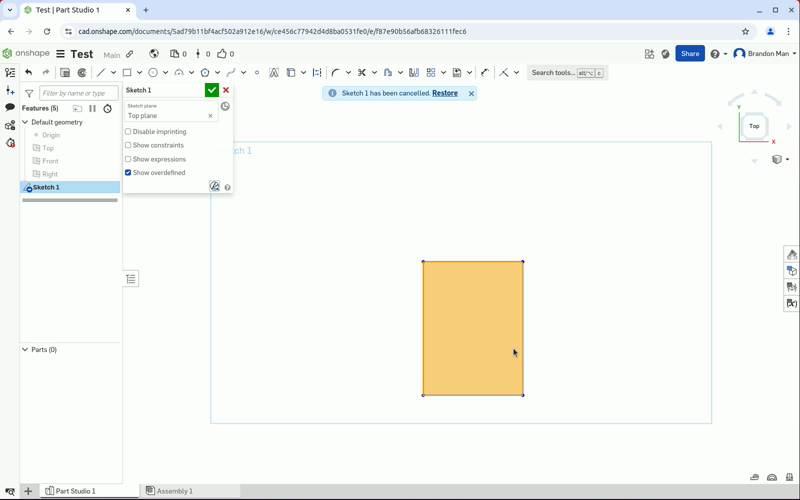
mouse_move(73, 352)
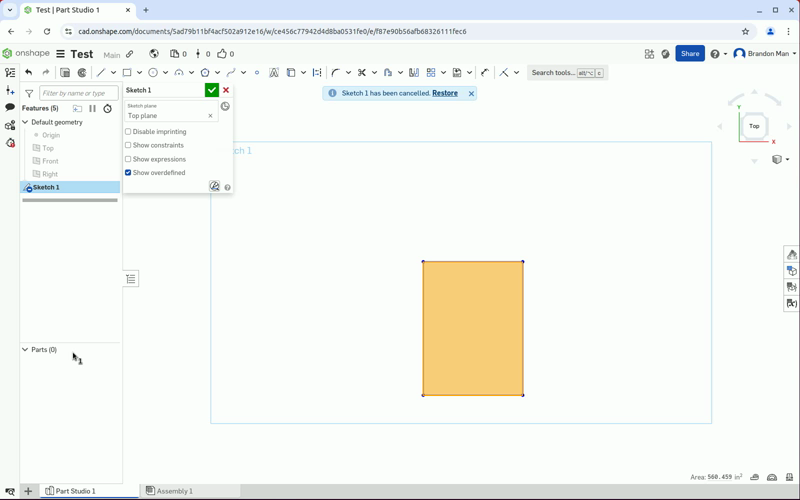
key(shift+y)
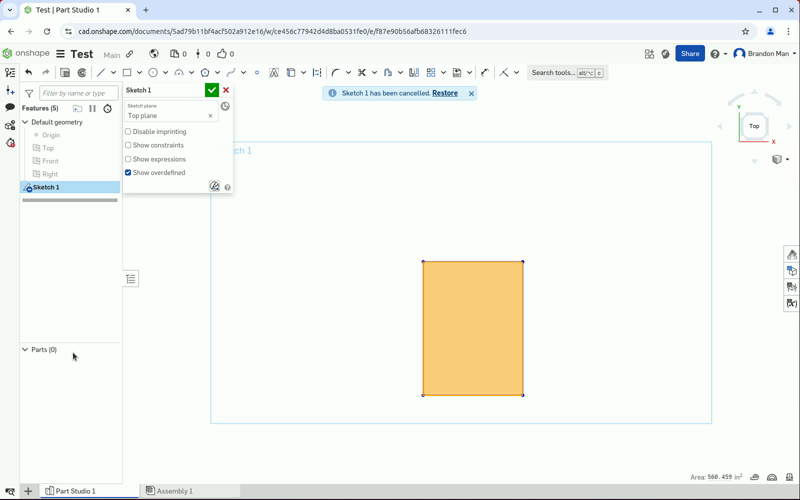
key(shift+e)
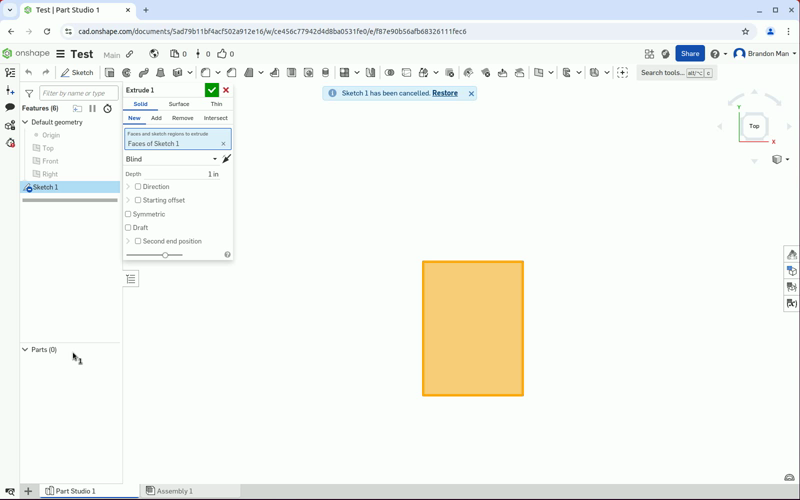
mouse_move(143, 106)
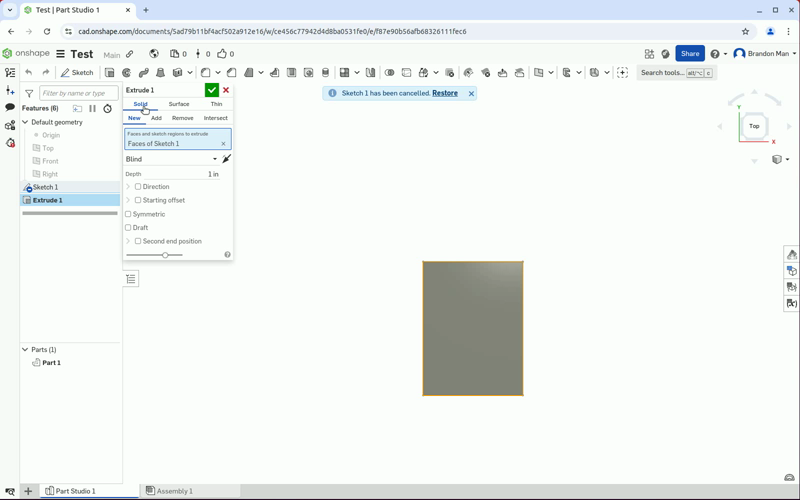
click(143, 106)
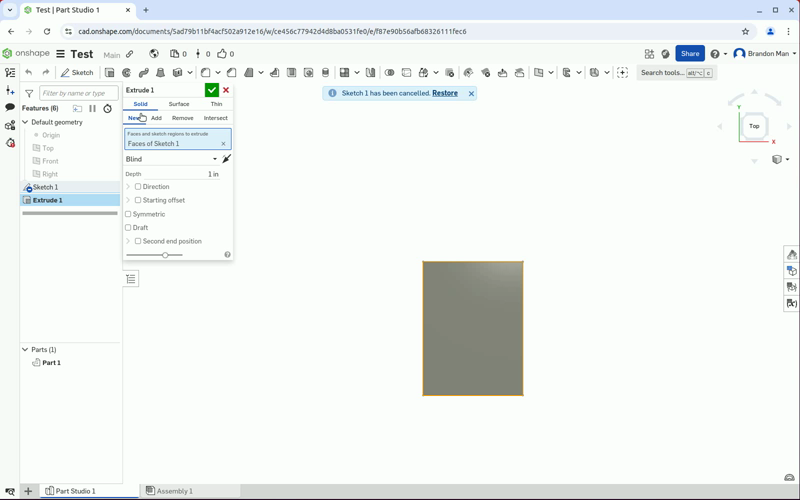
mouse_move(137, 120)
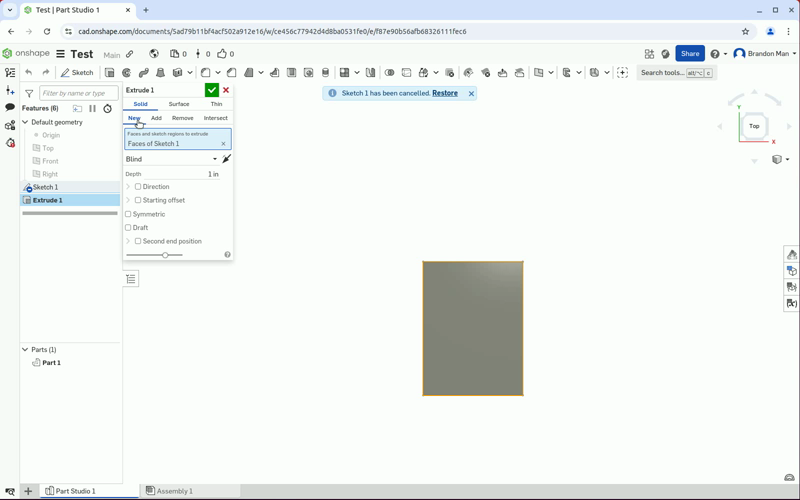
click(137, 120)
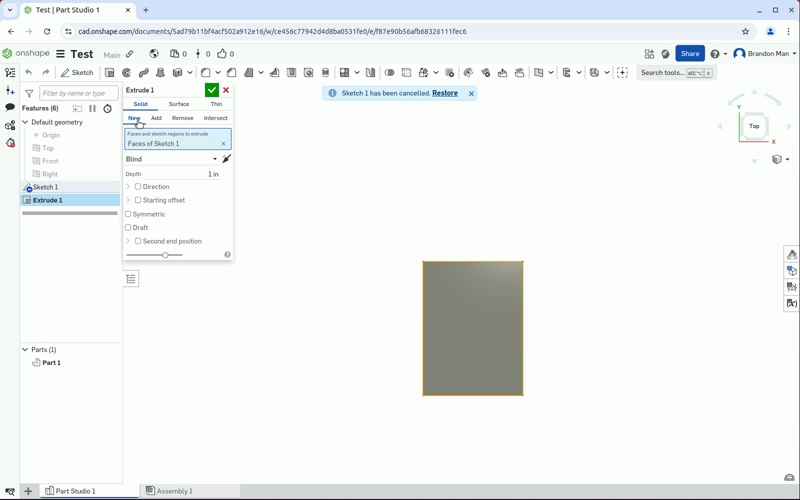
key(tab, 4)
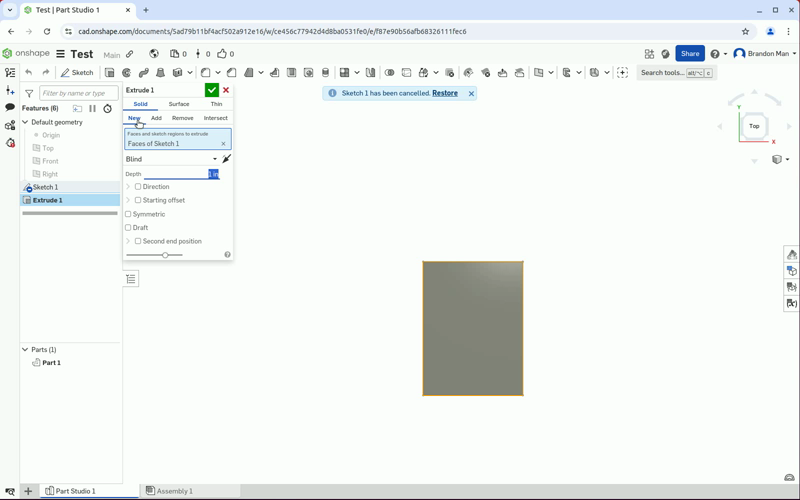
text(0.481)
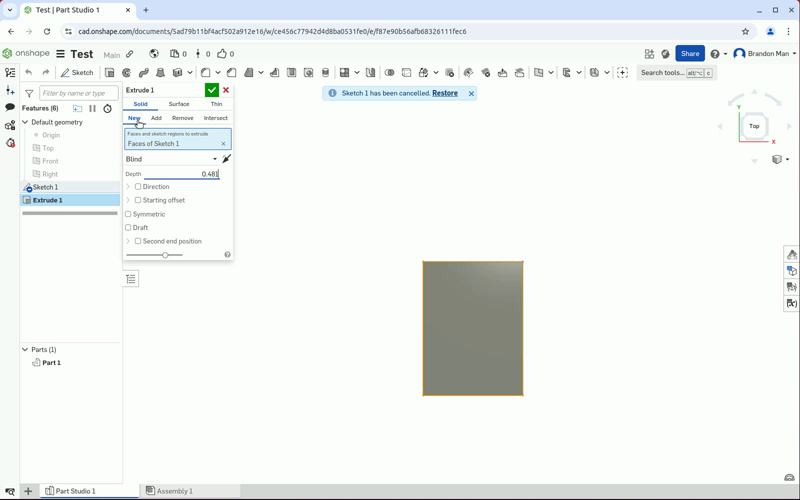
key(enter)
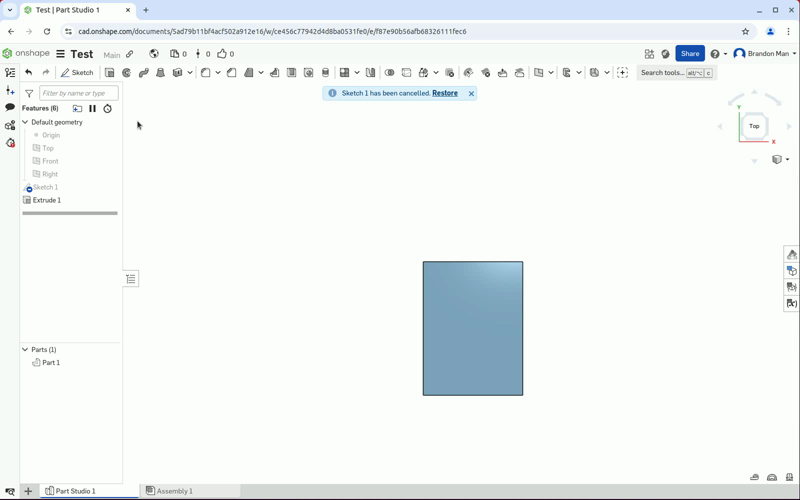
key(shift+h)
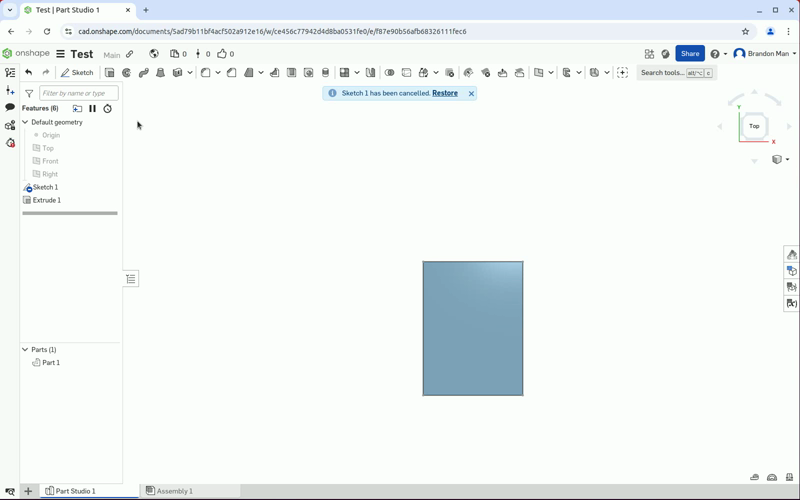
key(shift+h)
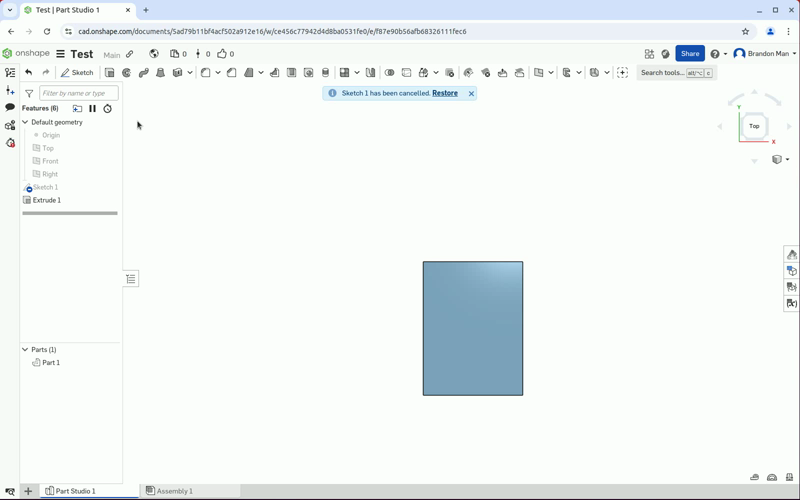
mouse_move(73, 189)
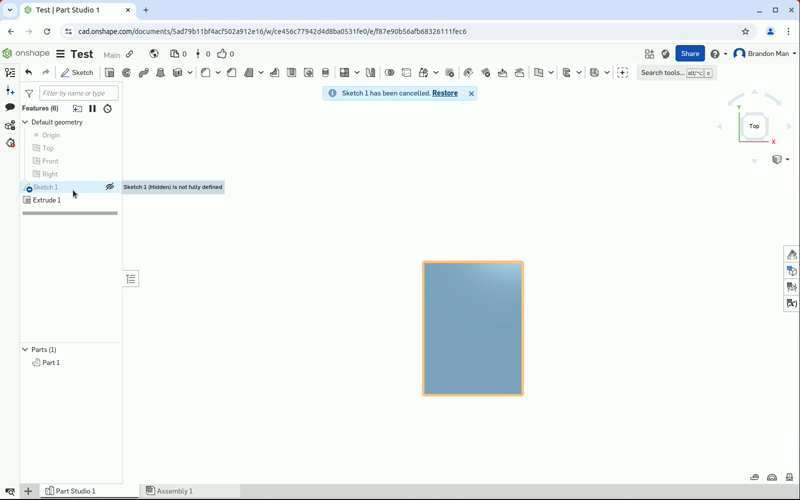
click(73, 189)
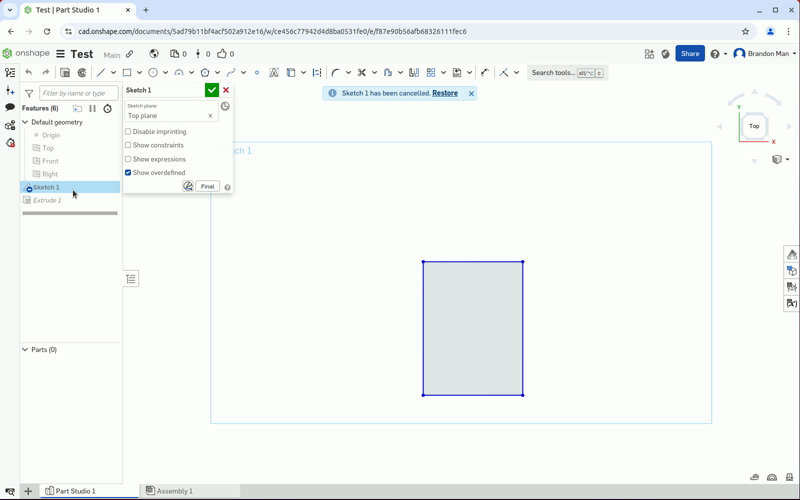
mouse_move(229, 92)
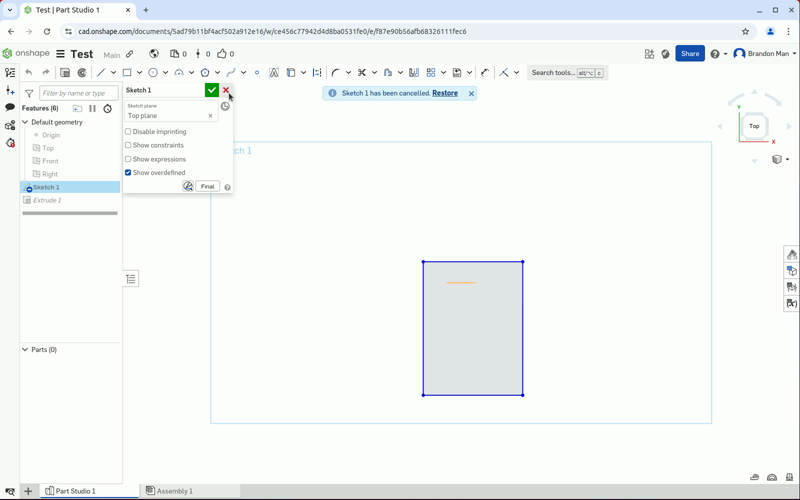
click(229, 92)
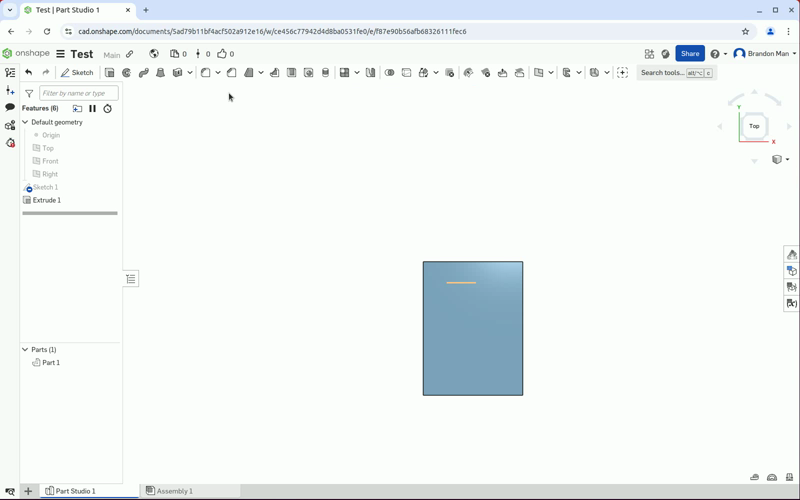
mouse_move(541, 75)
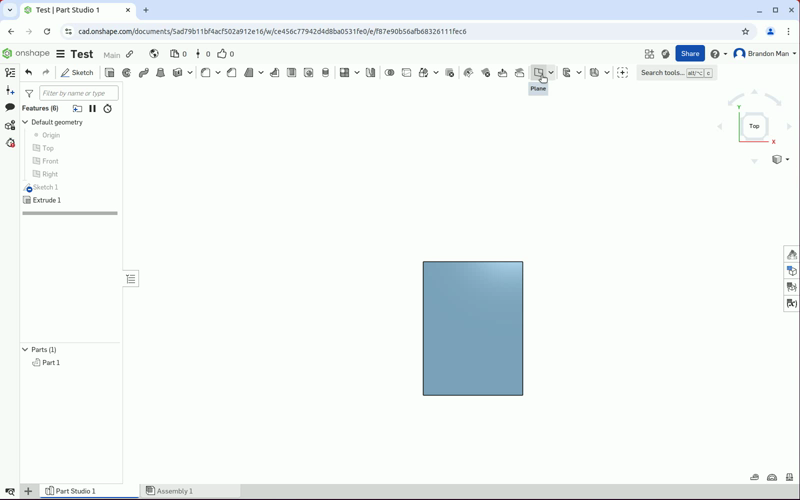
click(541, 75)
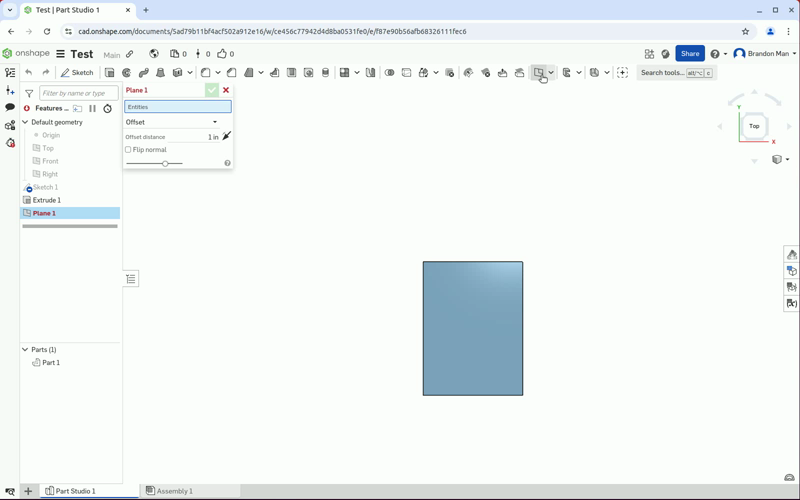
mouse_move(73, 150)
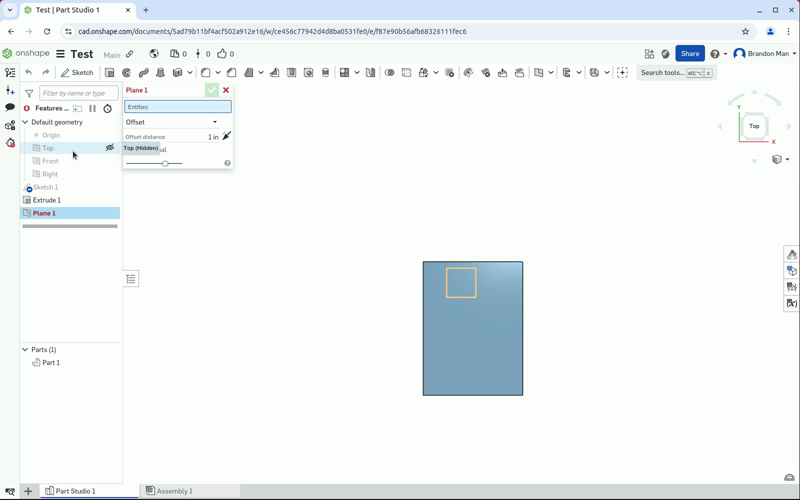
click(73, 150)
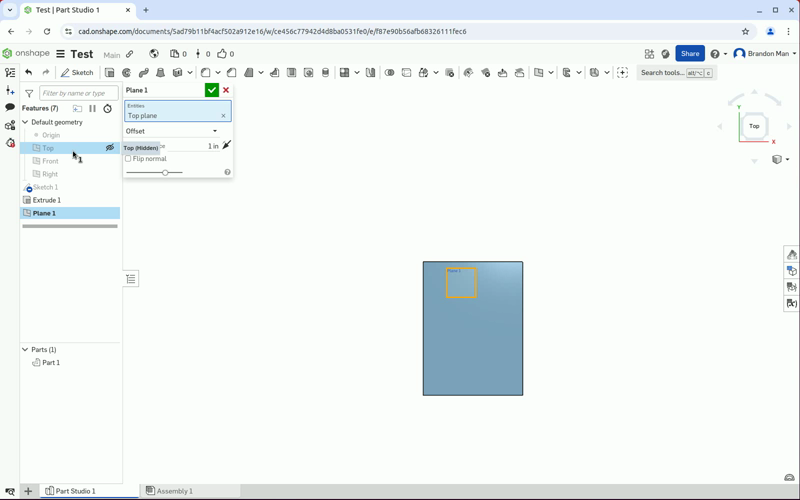
key(tab, 2)
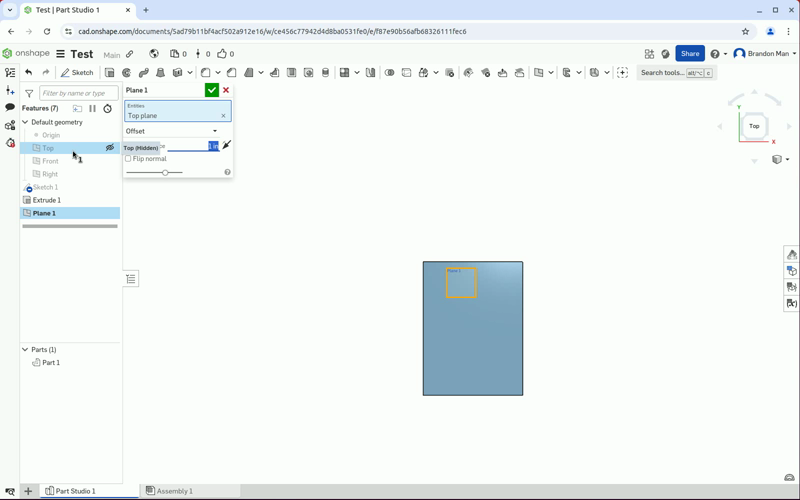
text(0.493)
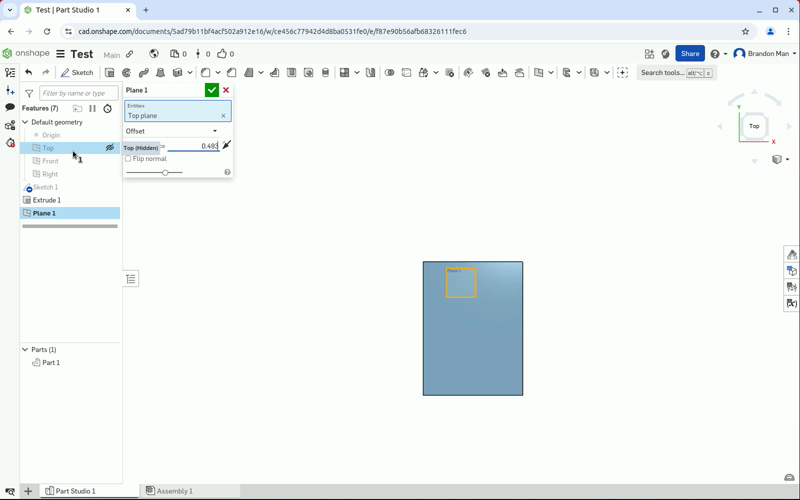
key(enter, 2)
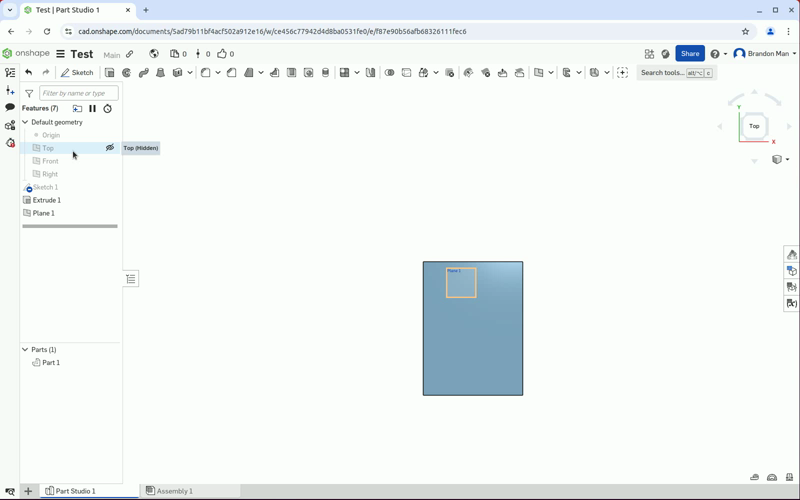
key(shift+s)
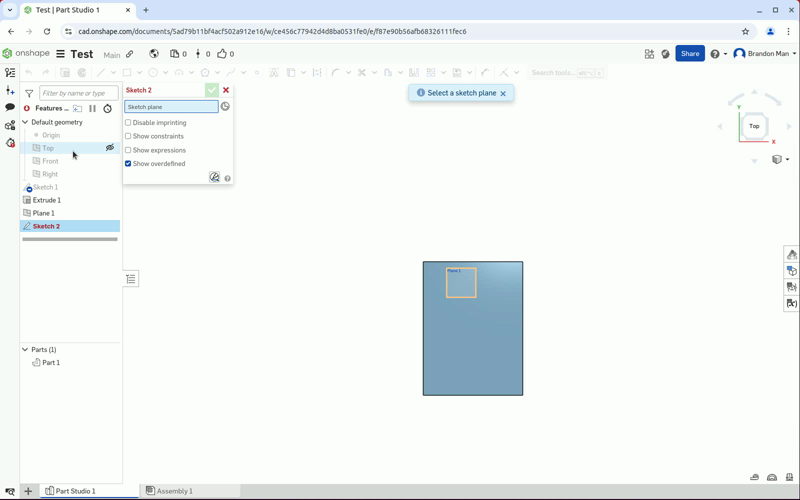
mouse_move(73, 215)
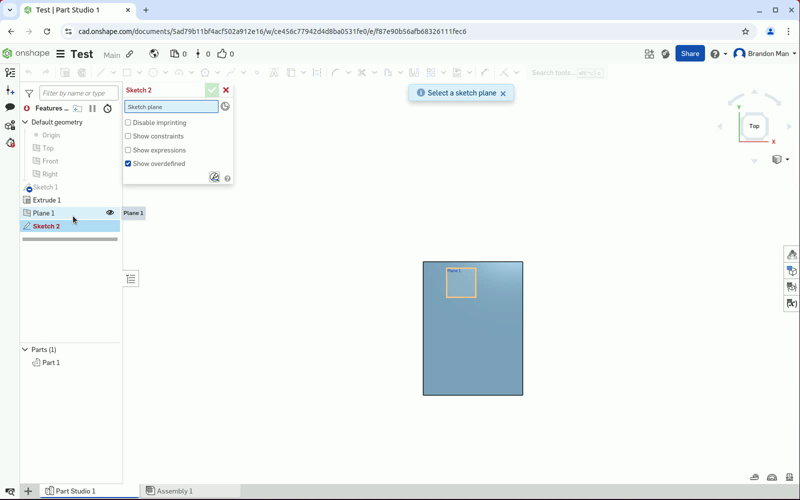
click(73, 215)
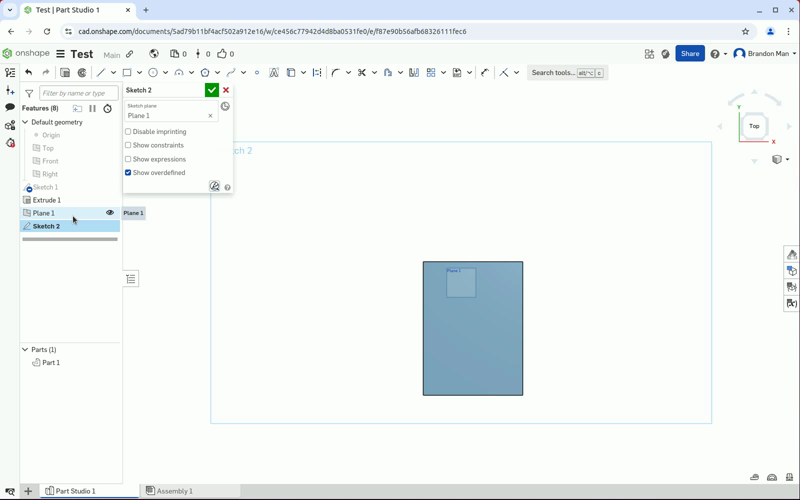
mouse_move(73, 352)
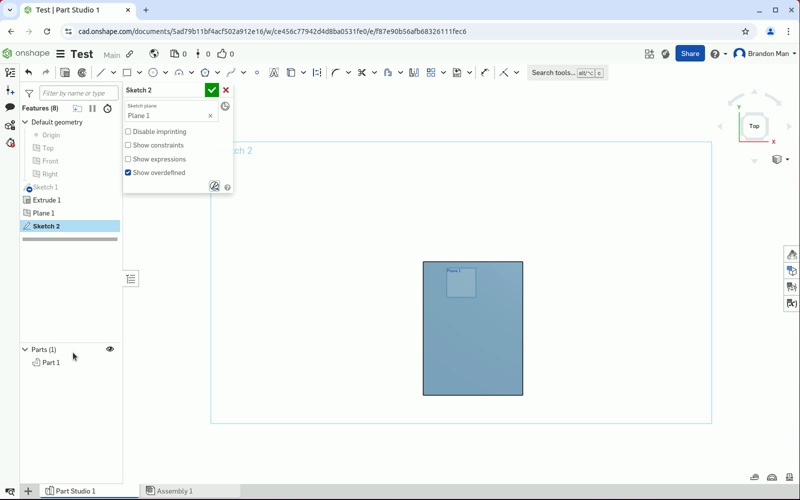
key(y)
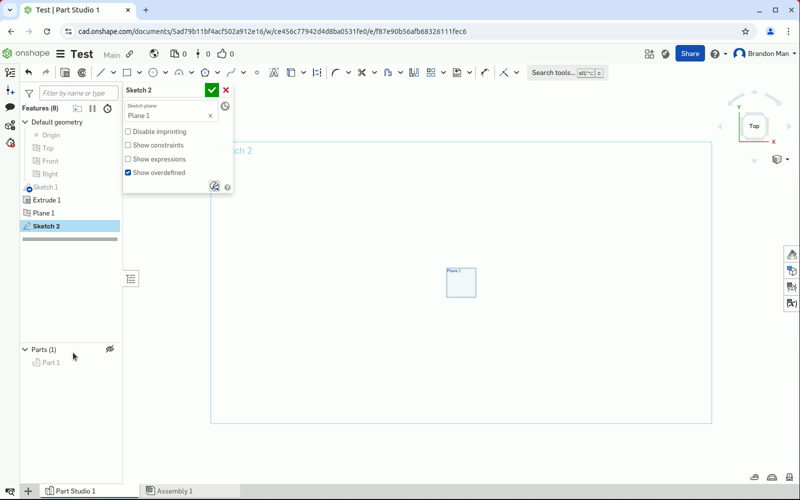
key(l)
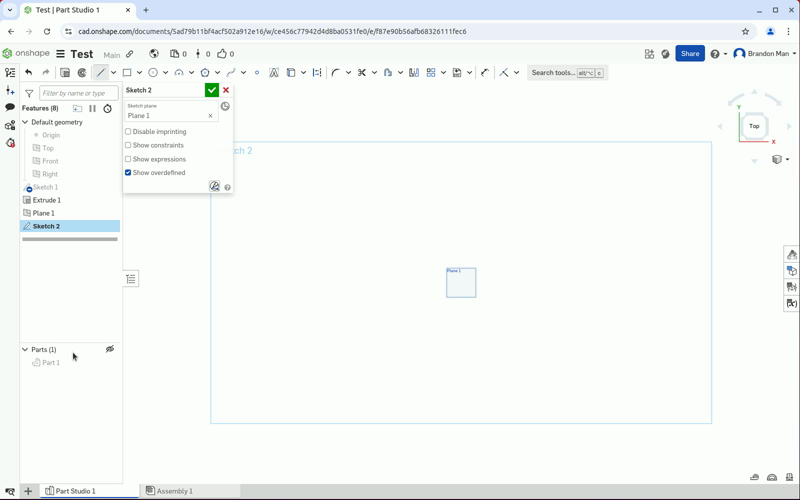
key_down(shift)
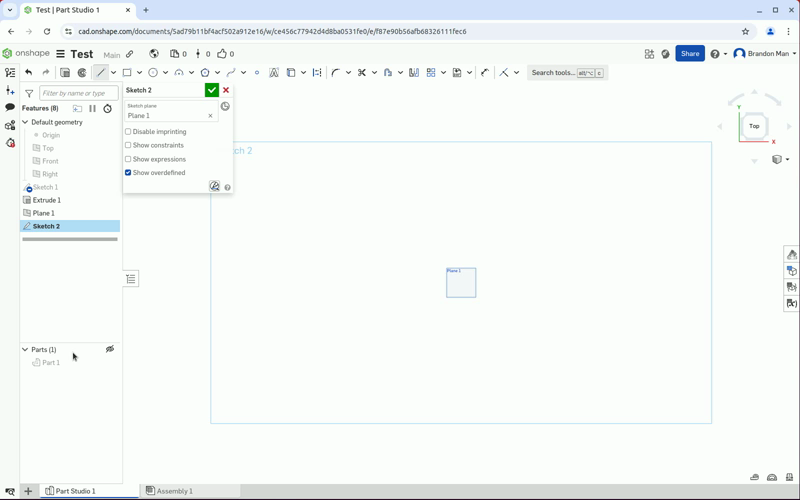
mouse_move(432, 362)
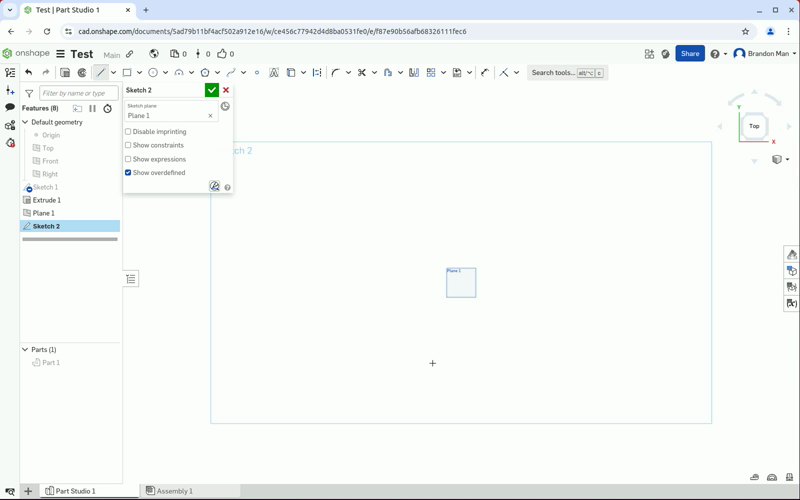
click(432, 362)
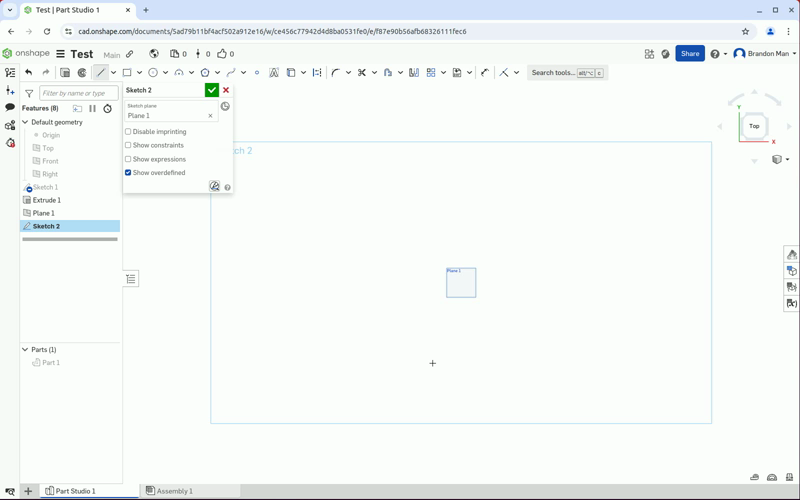
key_up(shift)
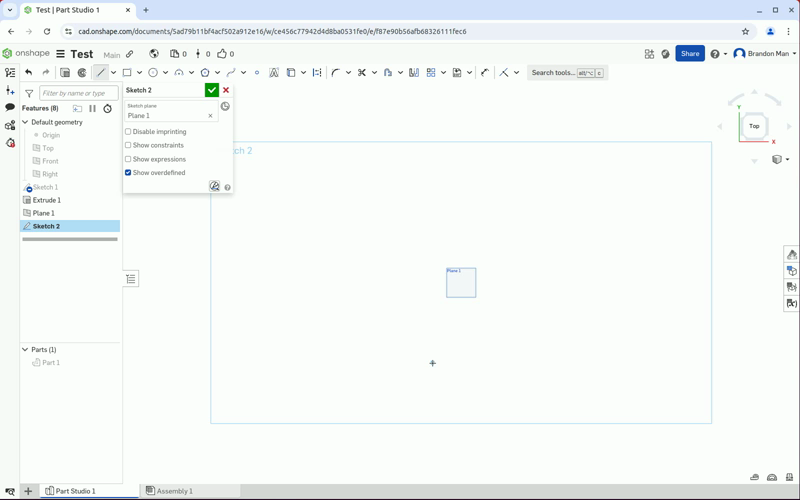
key_down(shift)
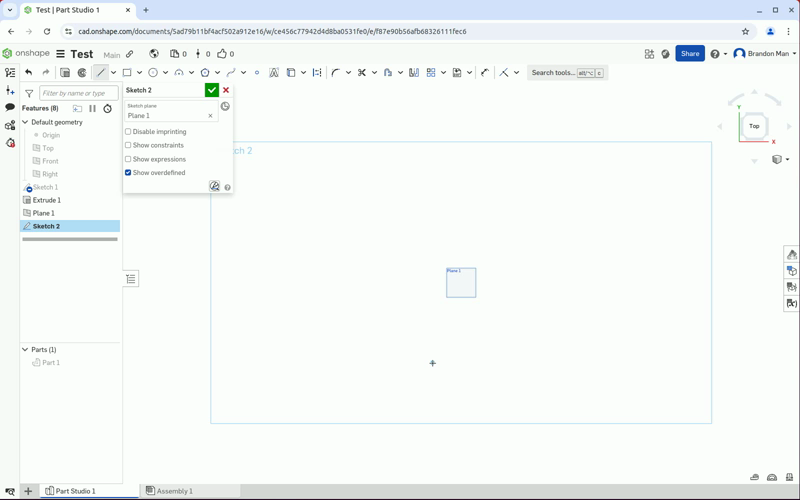
mouse_move(499, 362)
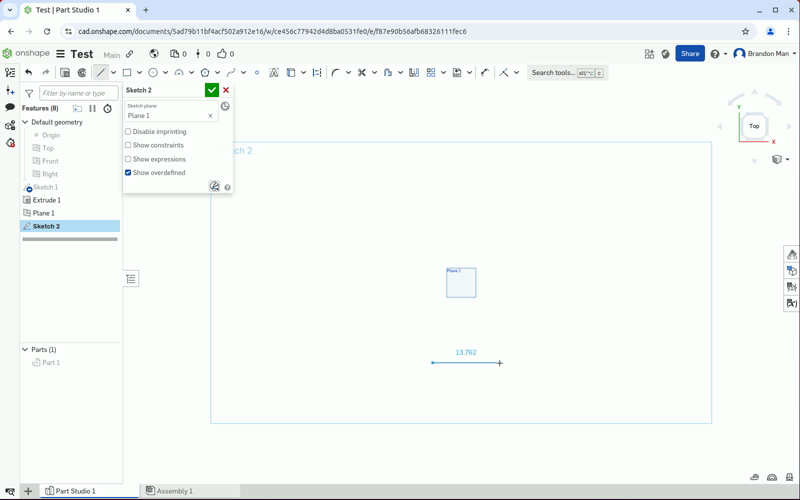
click(499, 362)
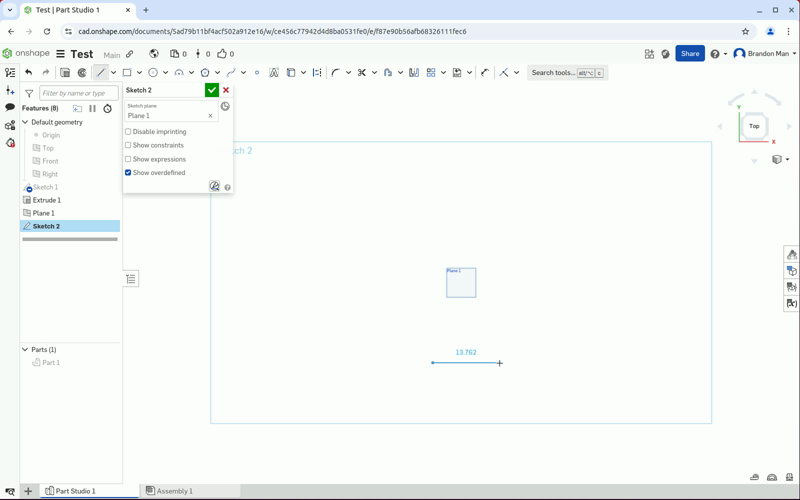
key_up(shift)
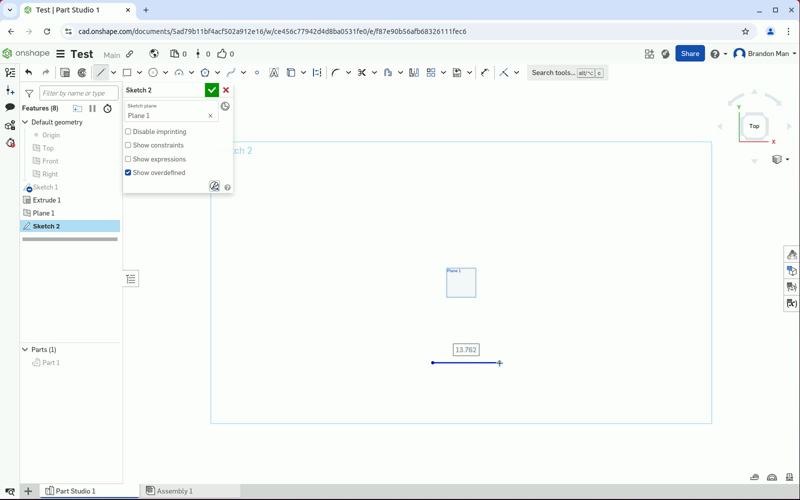
key_down(shift)
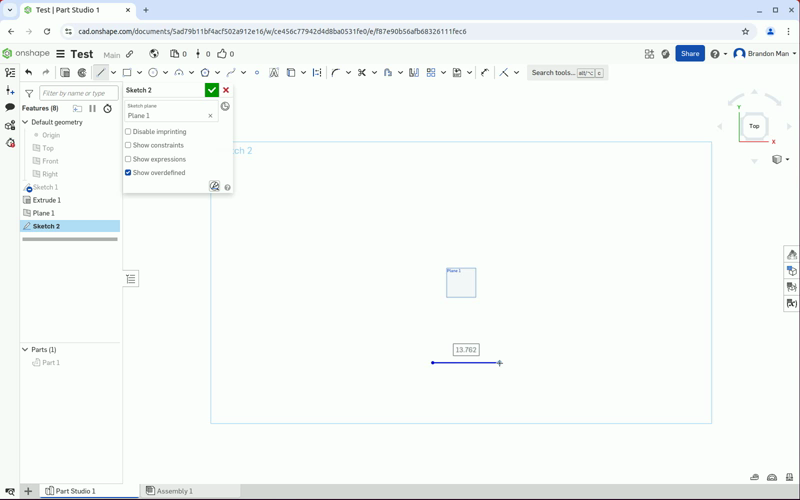
mouse_move(499, 295)
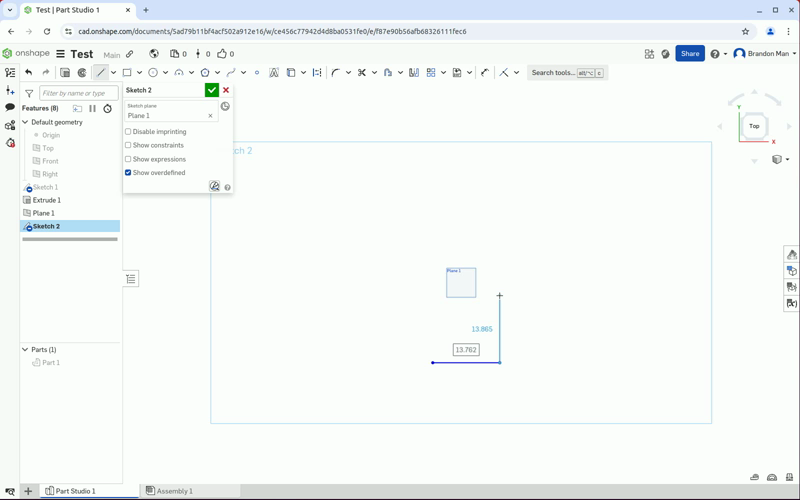
click(499, 295)
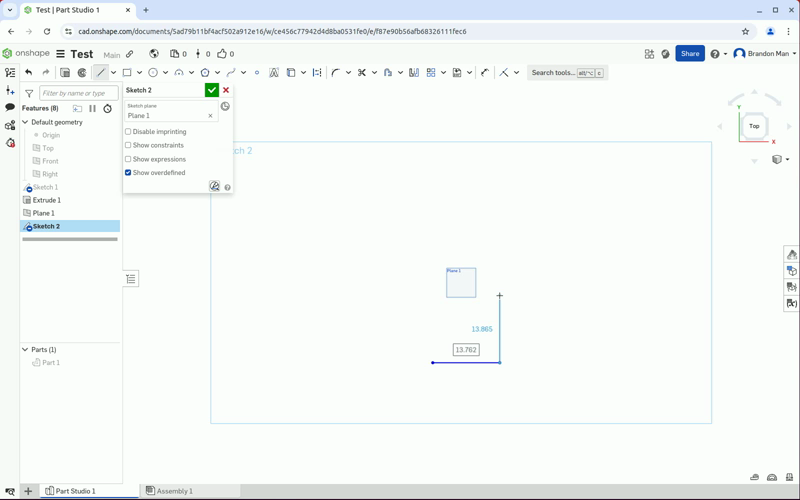
key_up(shift)
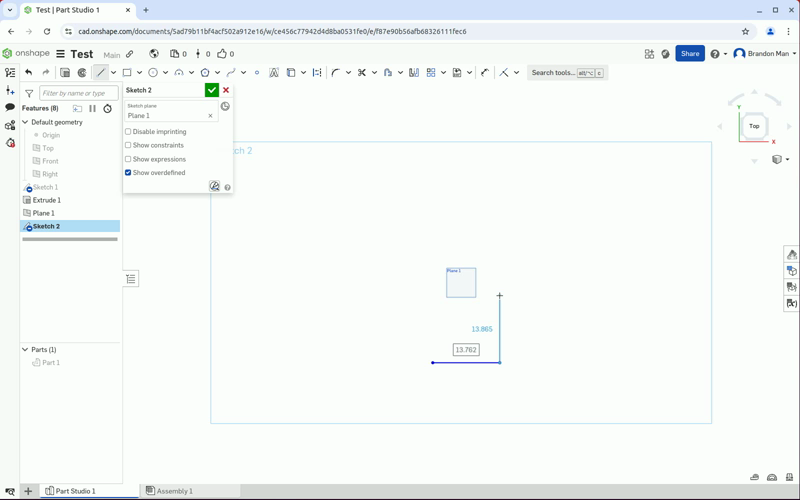
key_down(shift)
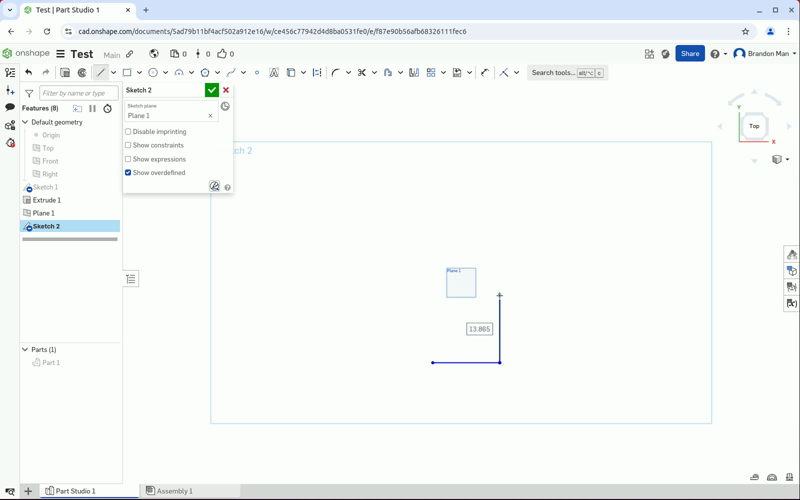
mouse_move(432, 295)
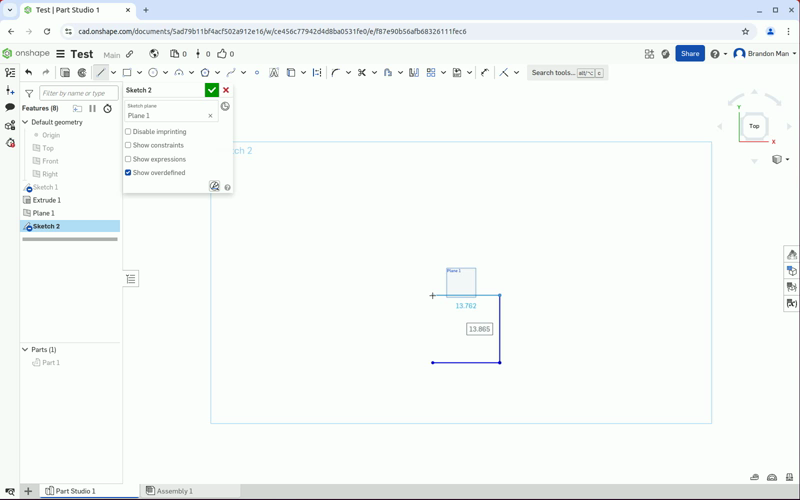
click(432, 295)
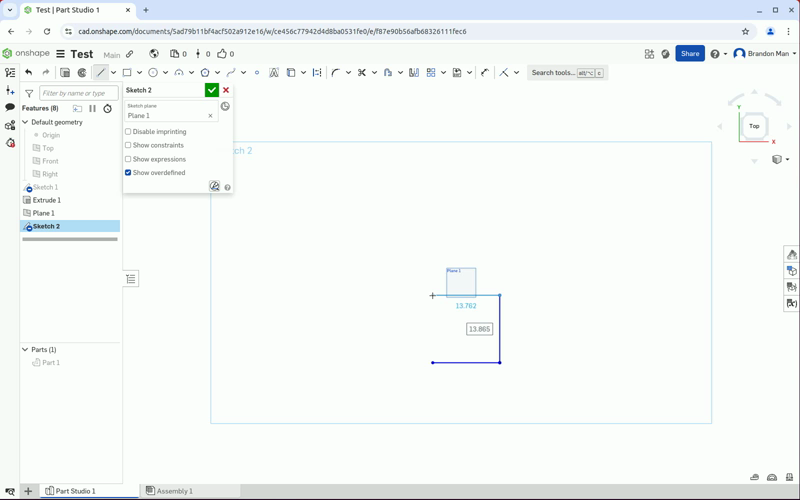
key_up(shift)
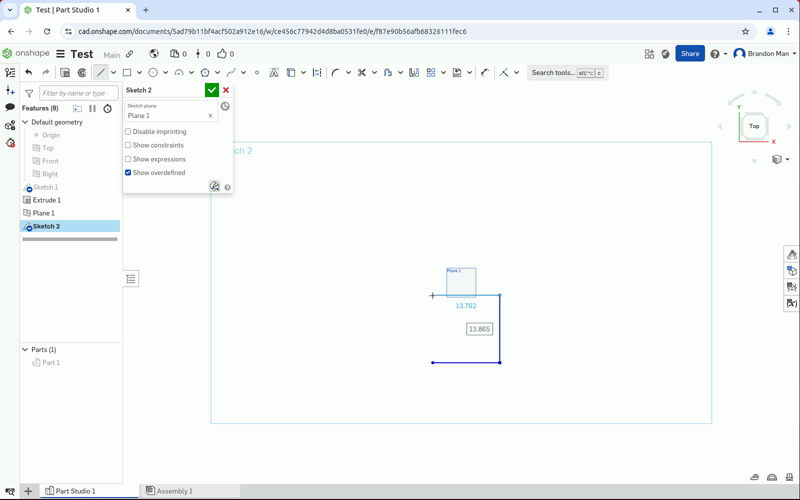
key_down(shift)
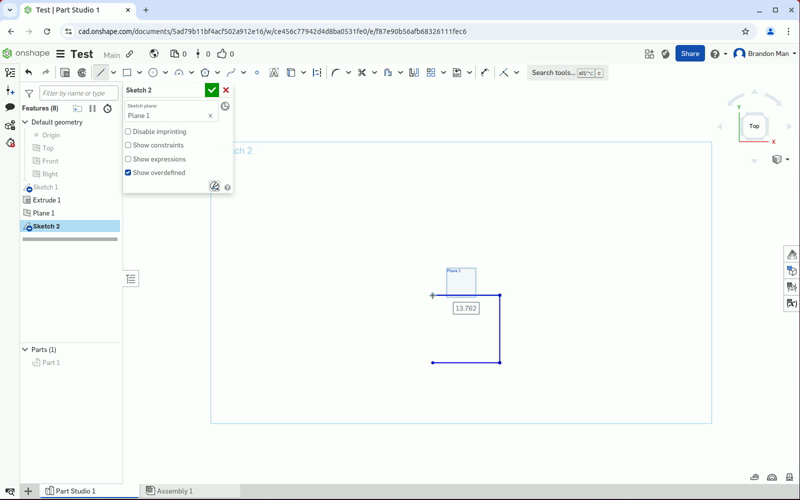
mouse_move(432, 362)
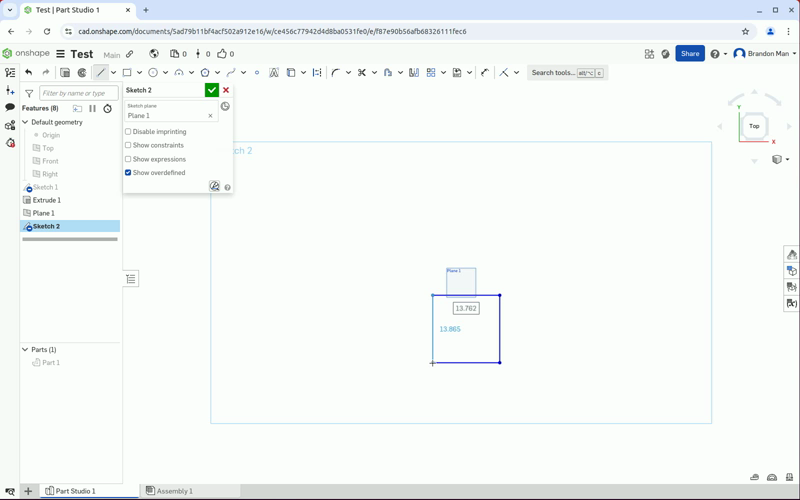
key_up(shift)
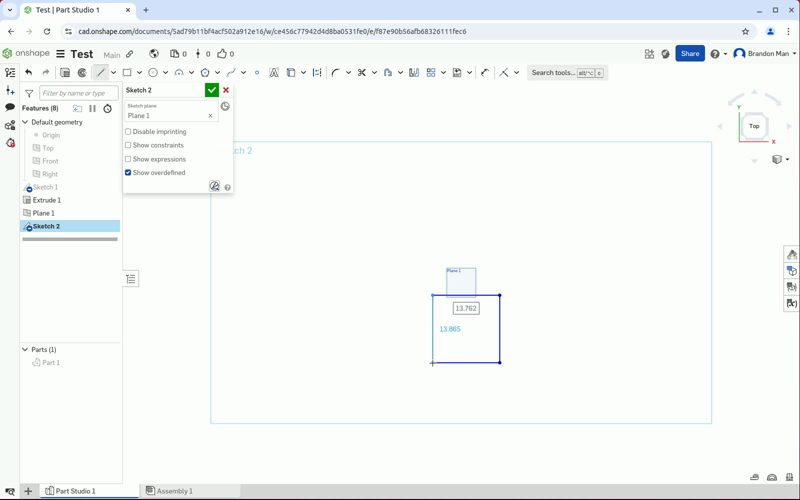
click(432, 362)
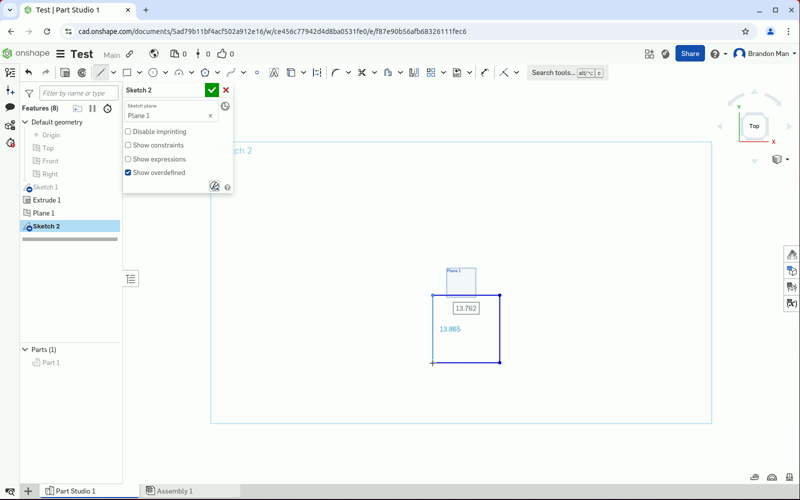
key(esc)
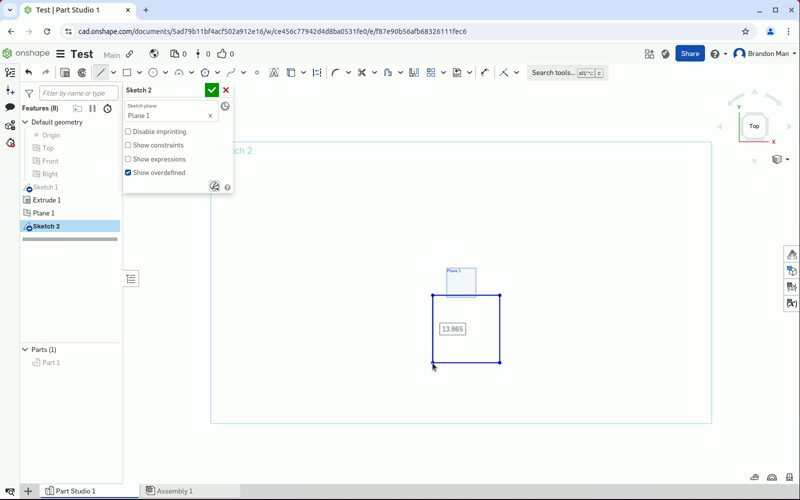
mouse_move(470, 355)
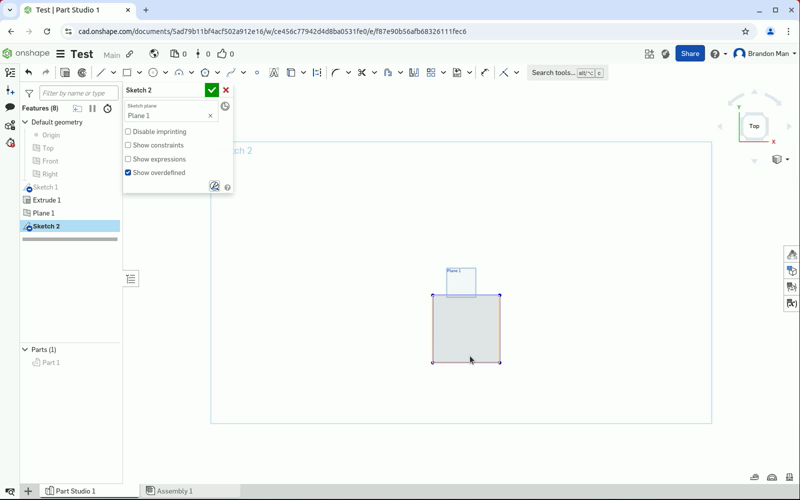
click(470, 355)
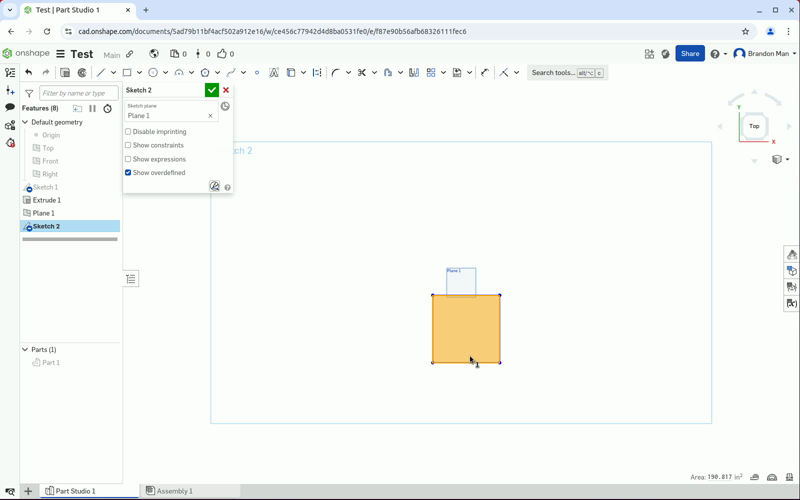
mouse_move(73, 352)
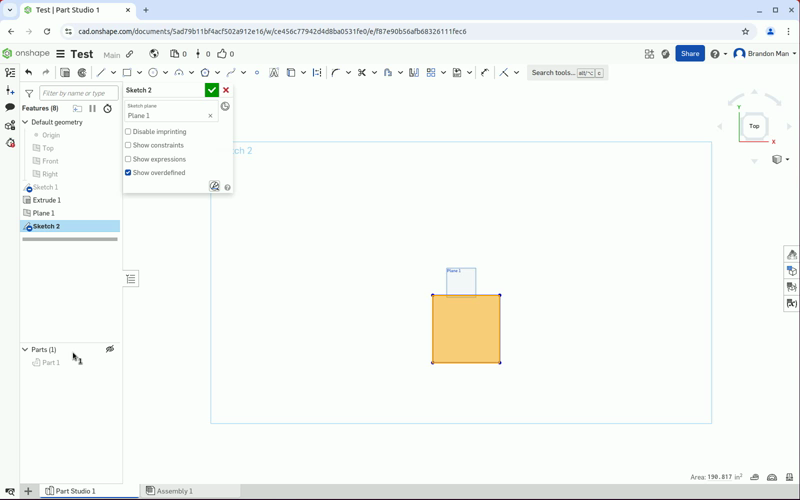
key(shift+y)
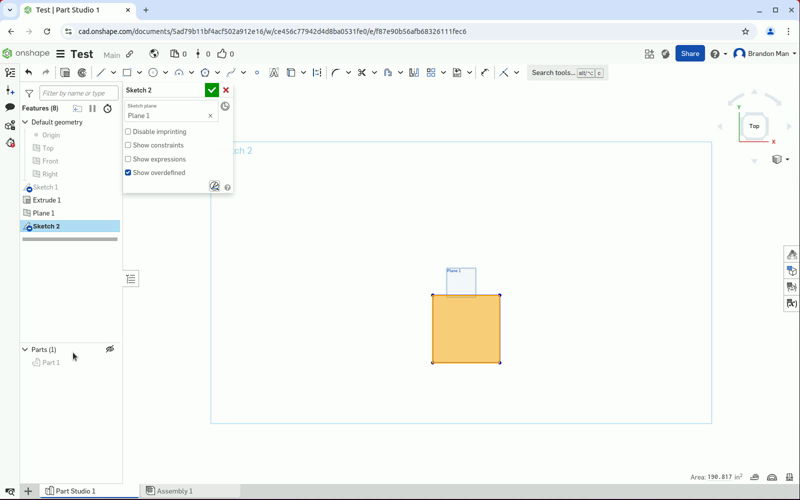
key(shift+e)
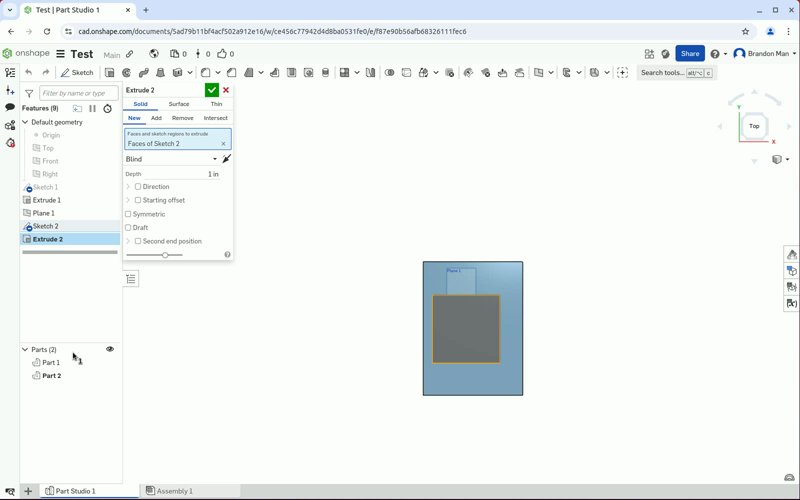
mouse_move(143, 106)
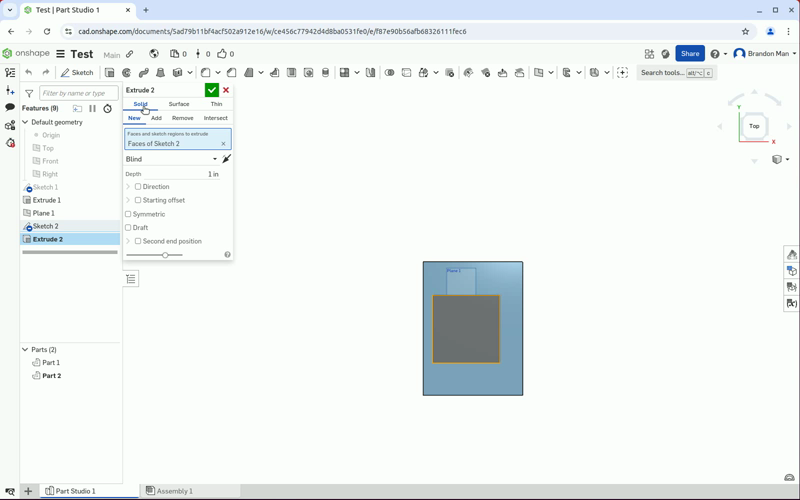
click(143, 106)
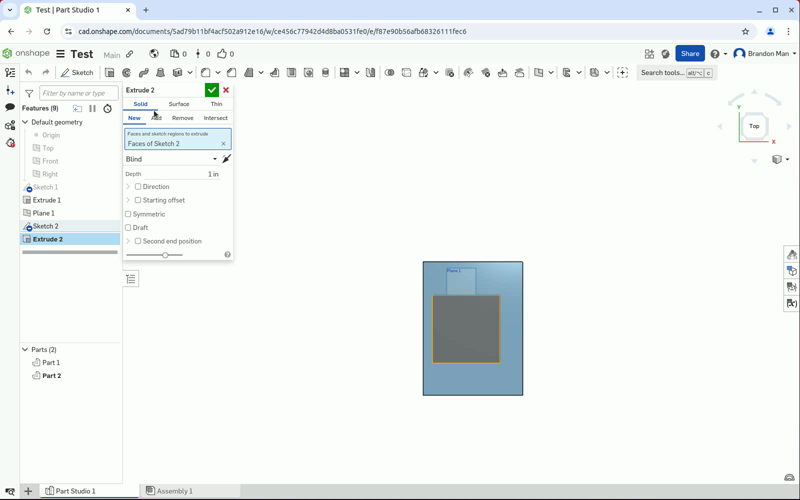
mouse_move(186, 120)
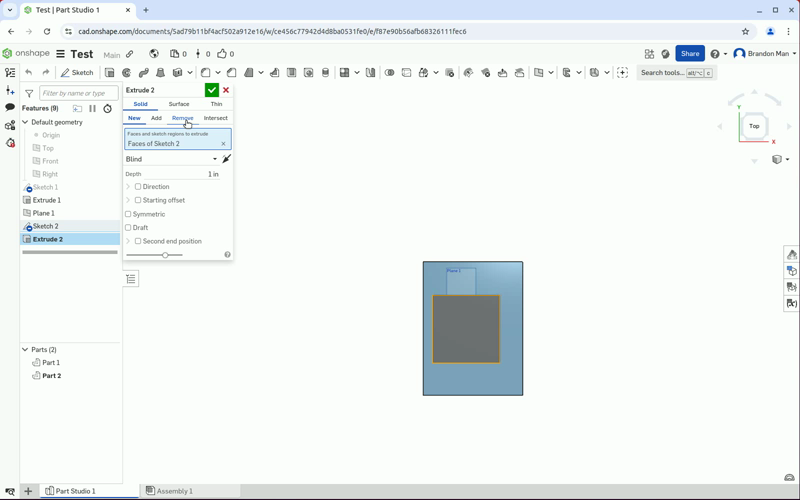
click(186, 120)
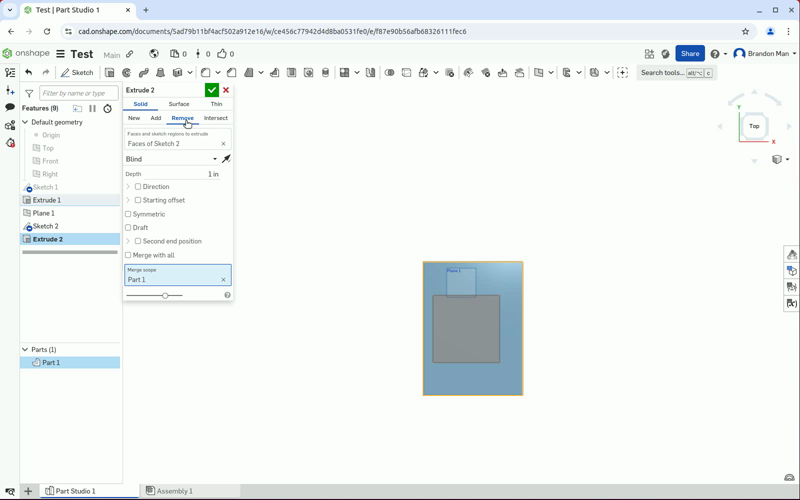
key(tab, 4)
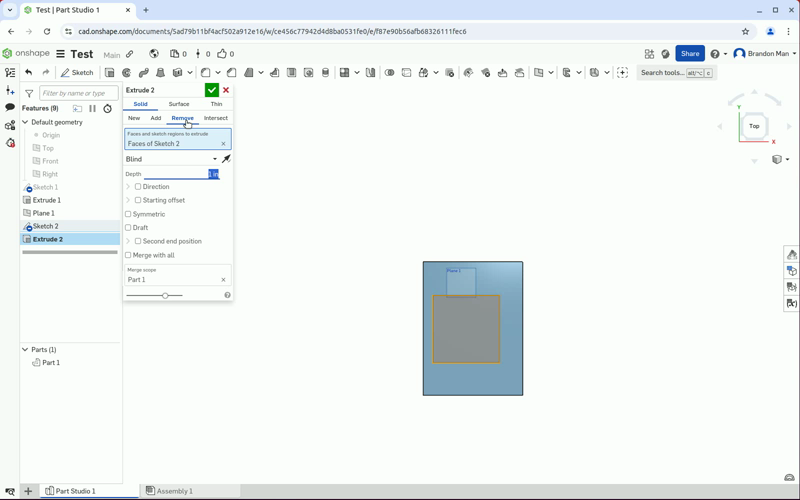
text(0.481)
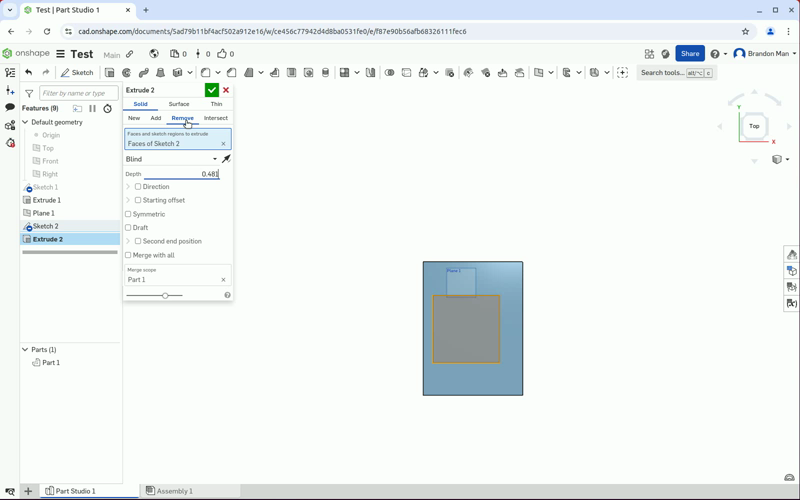
key(tab, 6)
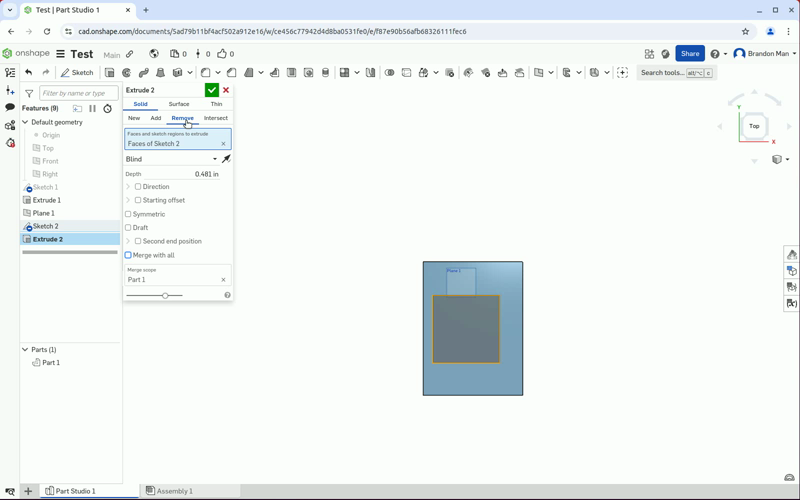
key(space)
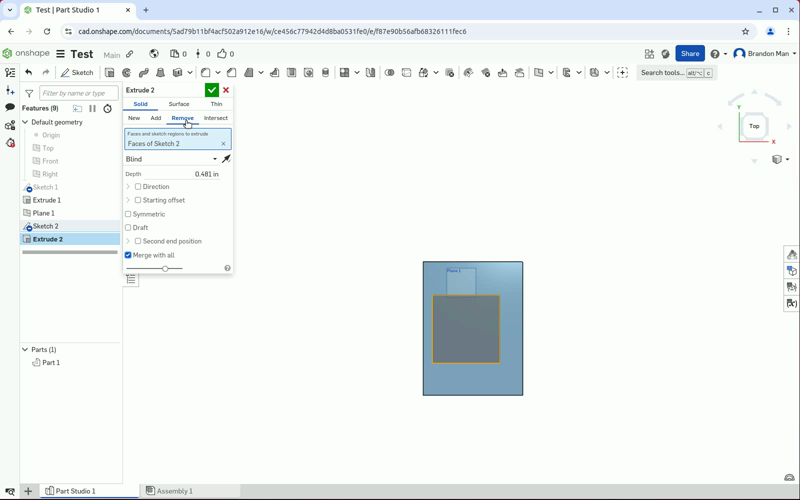
key(enter)
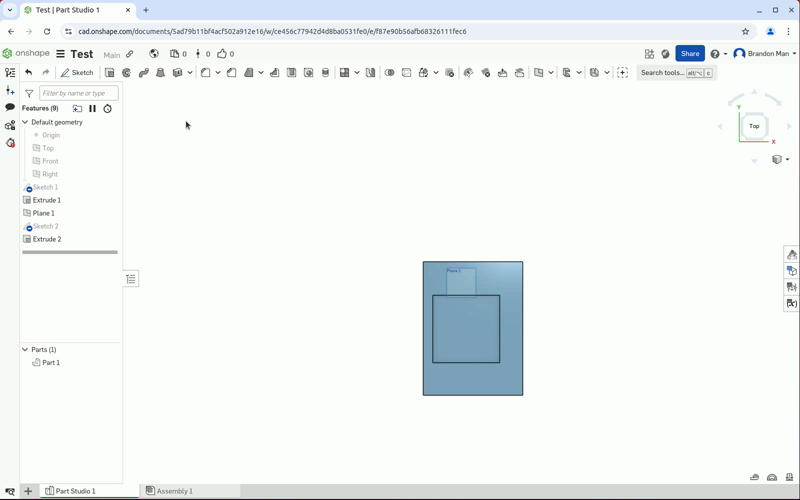
key(shift+h)
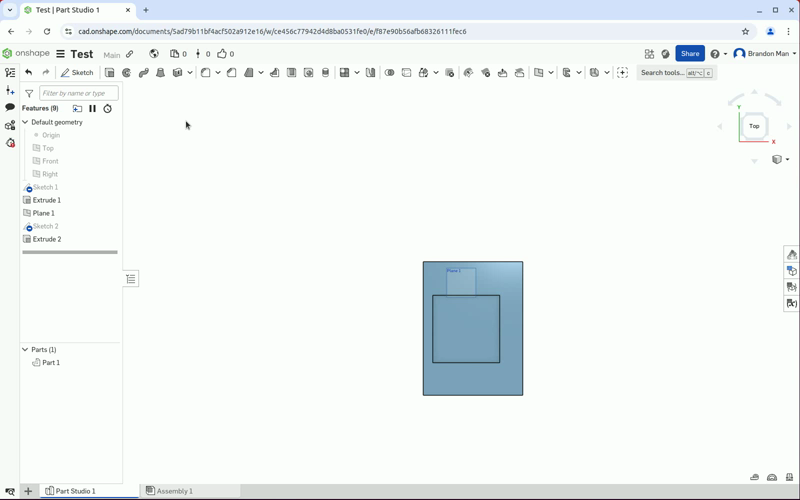
key(shift+h)
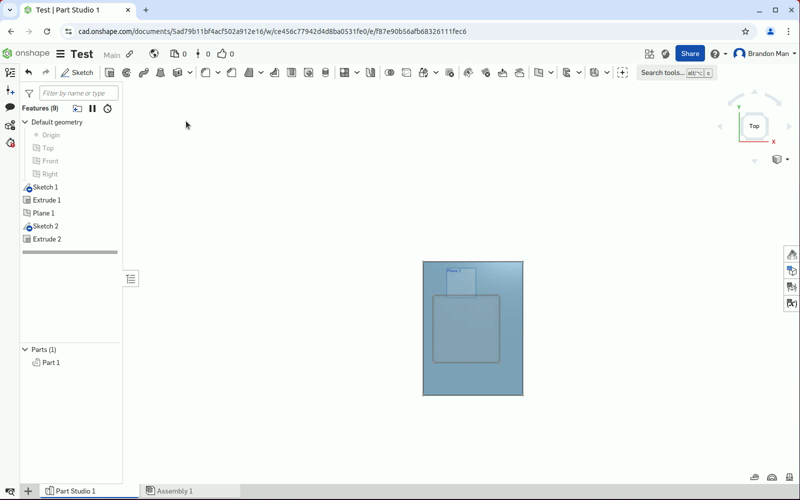
key(shift+7)
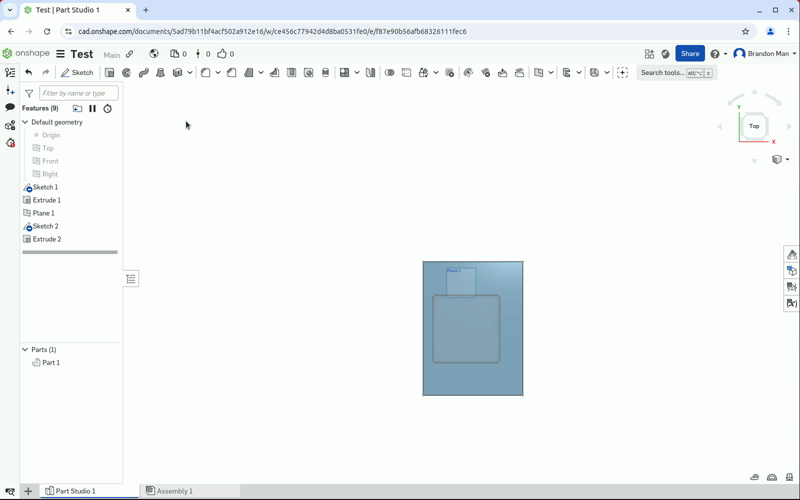
key(up, 3)
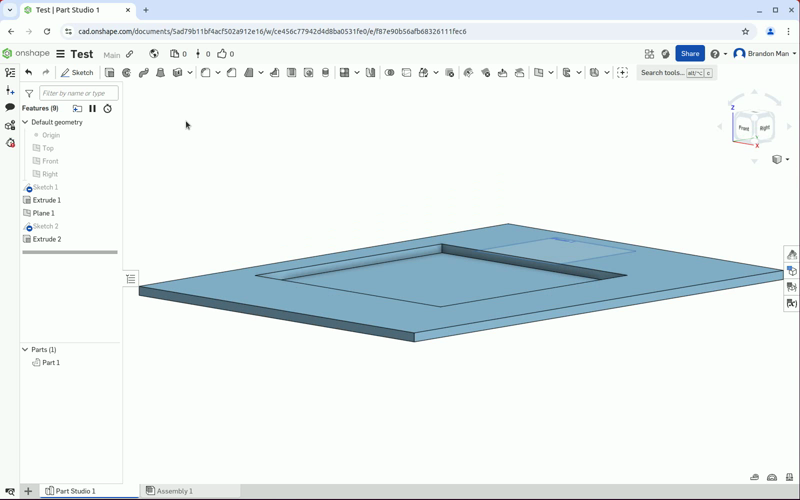
key(left, 3)
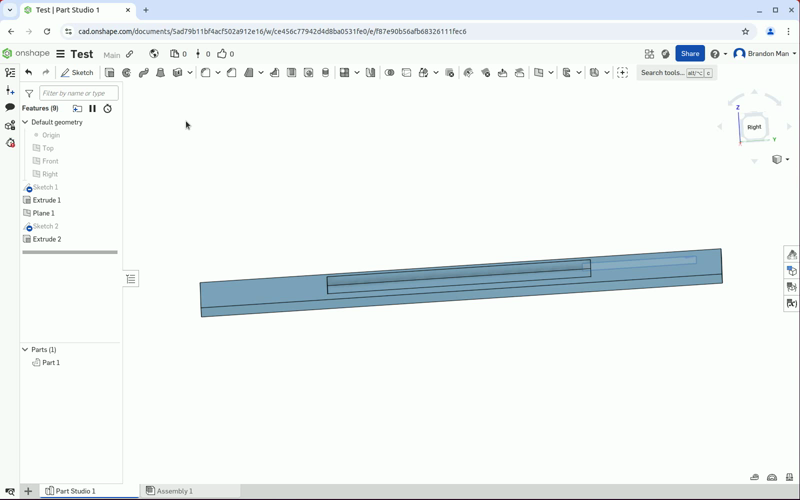
key(right, 3)
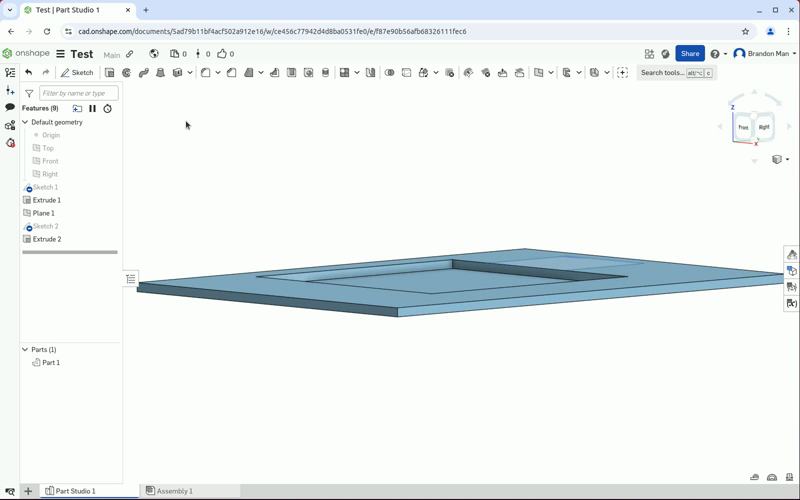
key(down, 3)
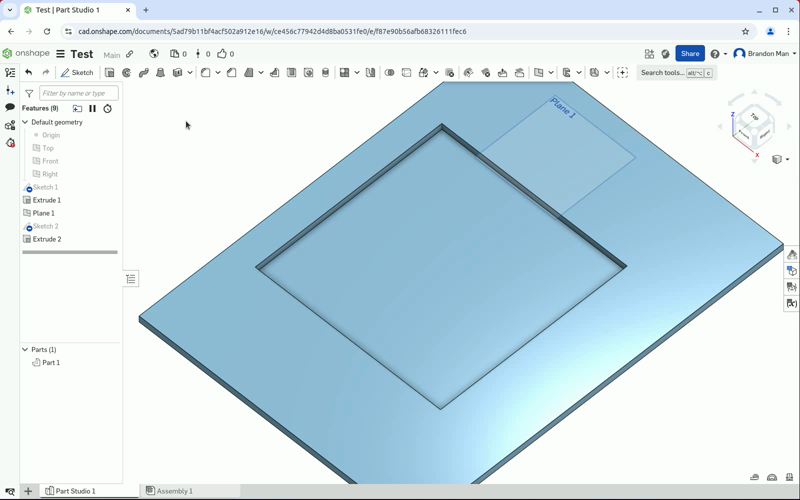
mouse_move(73, 189)
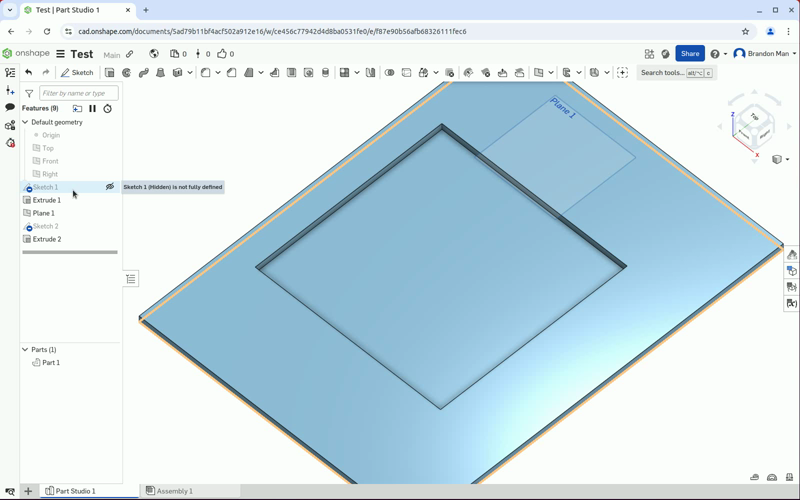
click(73, 189)